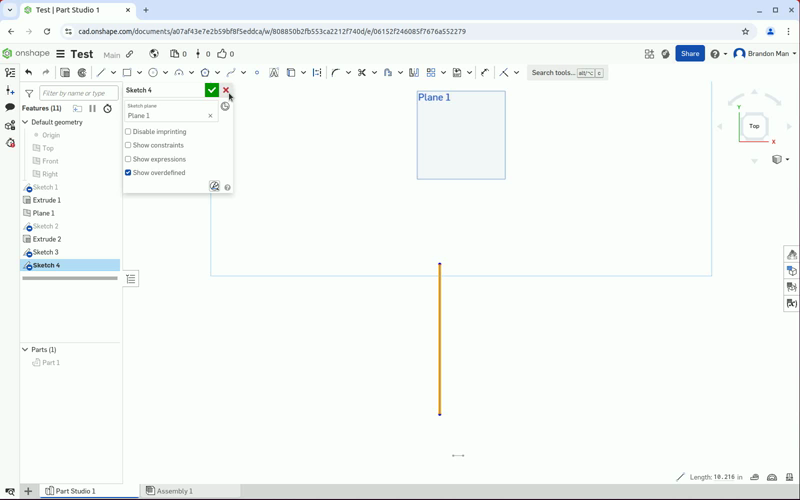
key(shift+h)
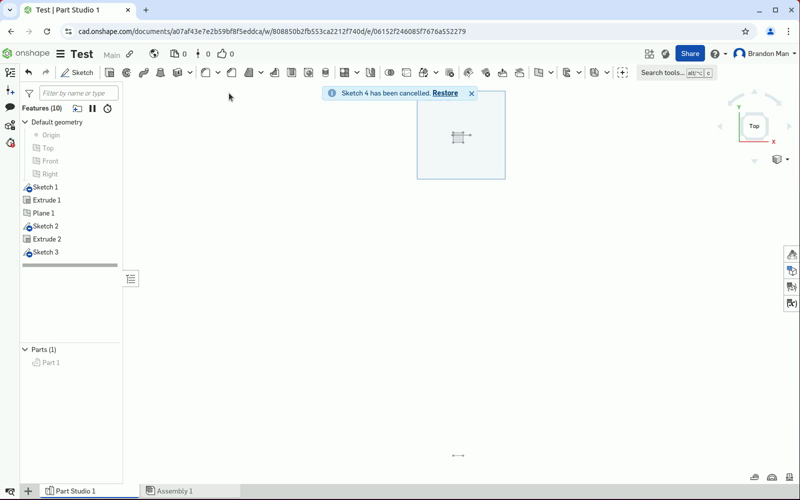
mouse_move(73, 352)
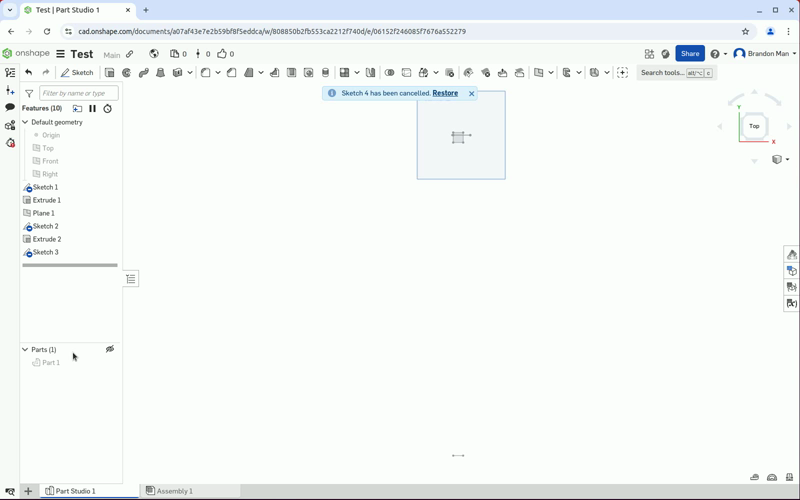
key(y)
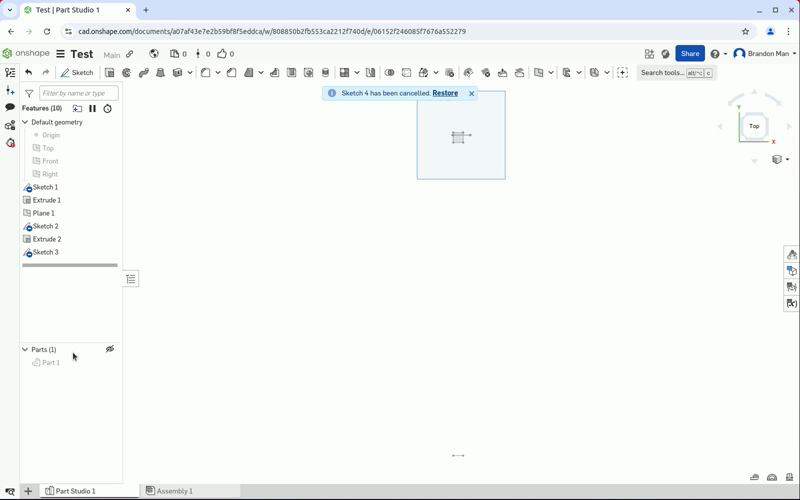
key(shift+p)
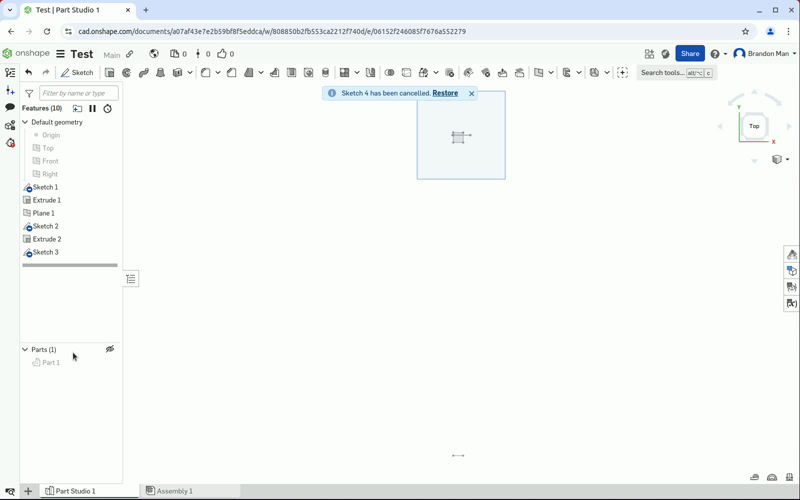
key(space)
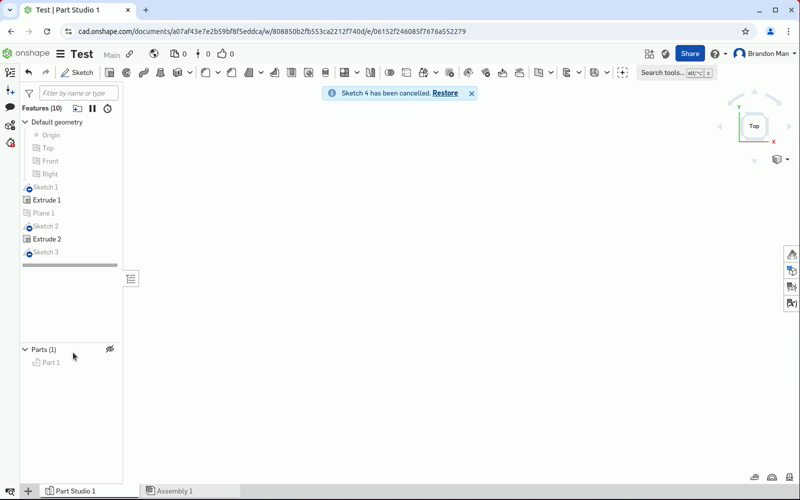
key_down(shift)
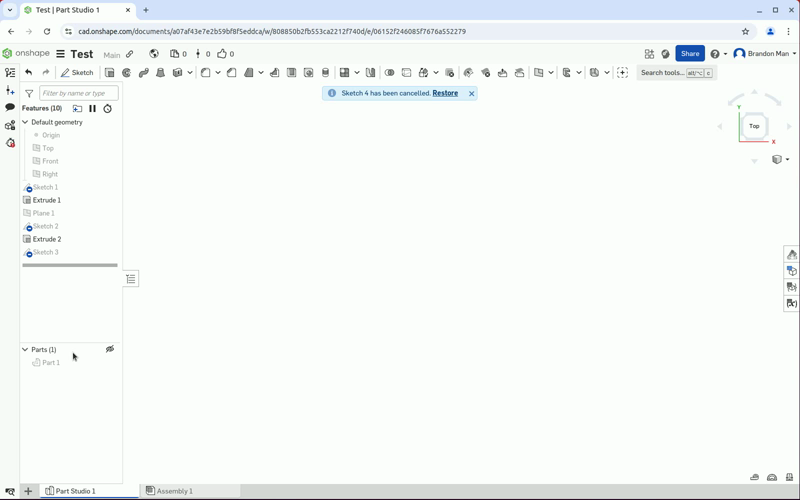
key(up)
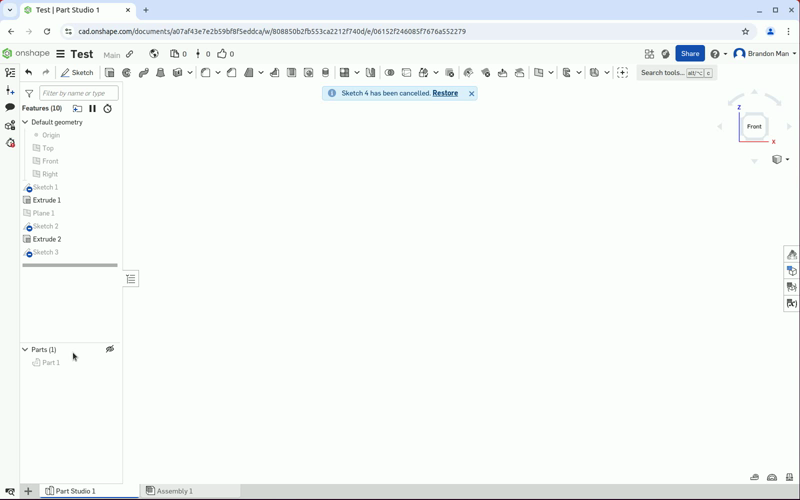
key_up(shift)
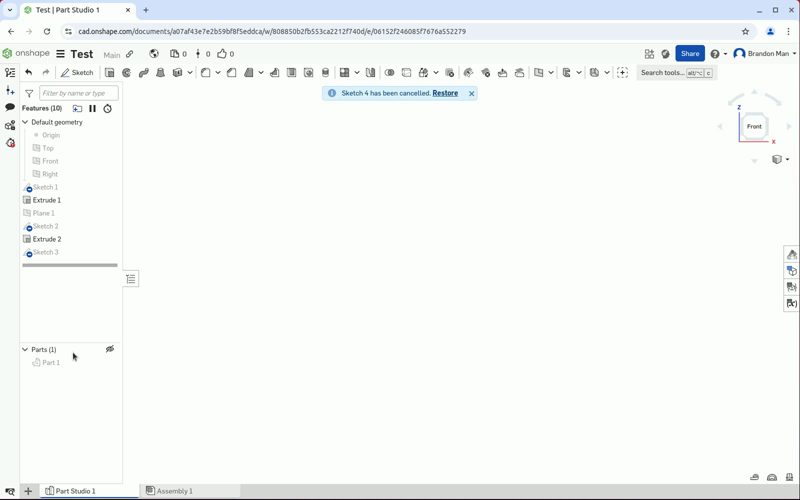
mouse_move(73, 352)
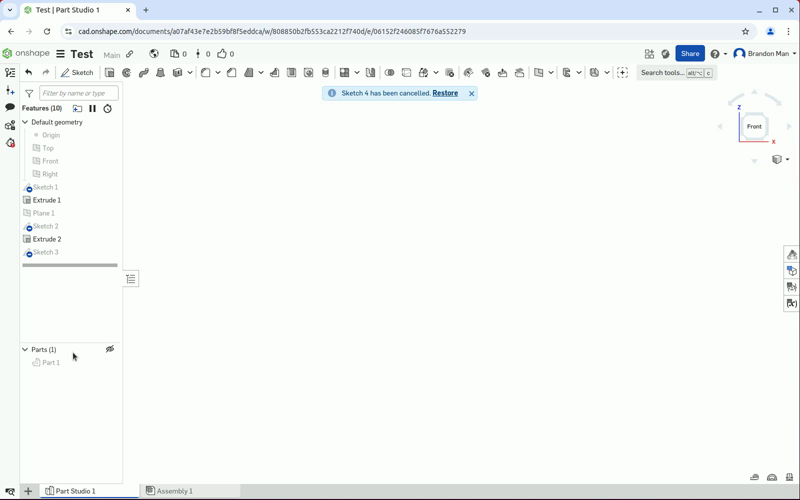
key(shift+y)
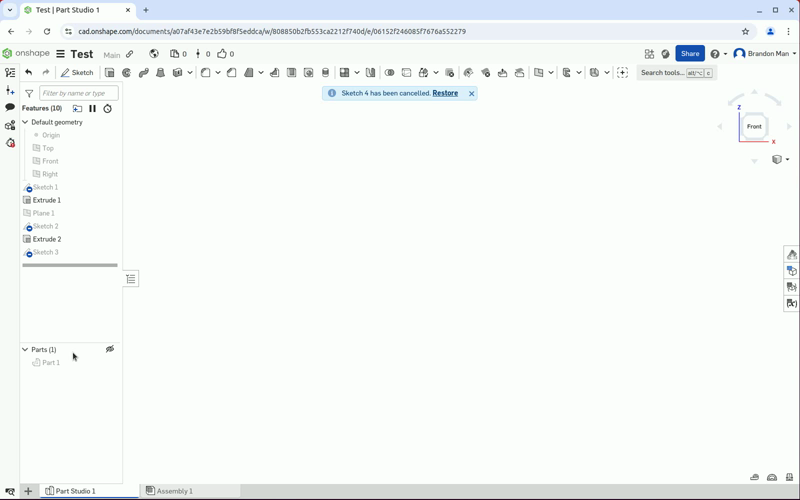
key(shift+s)
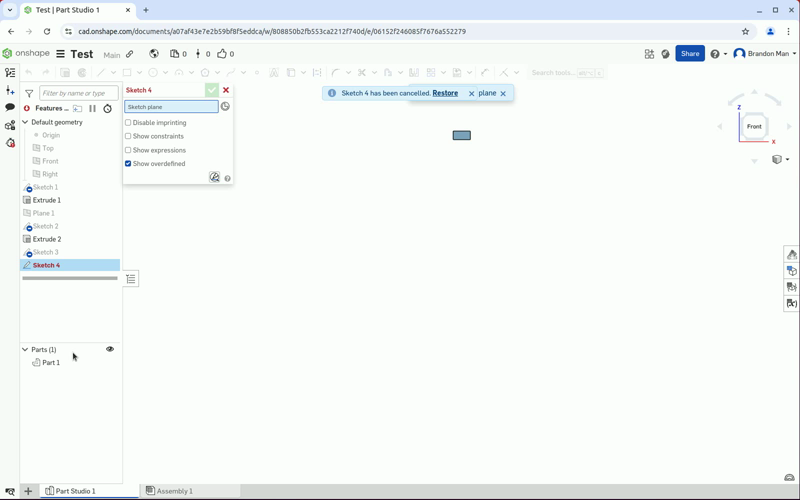
mouse_move(73, 163)
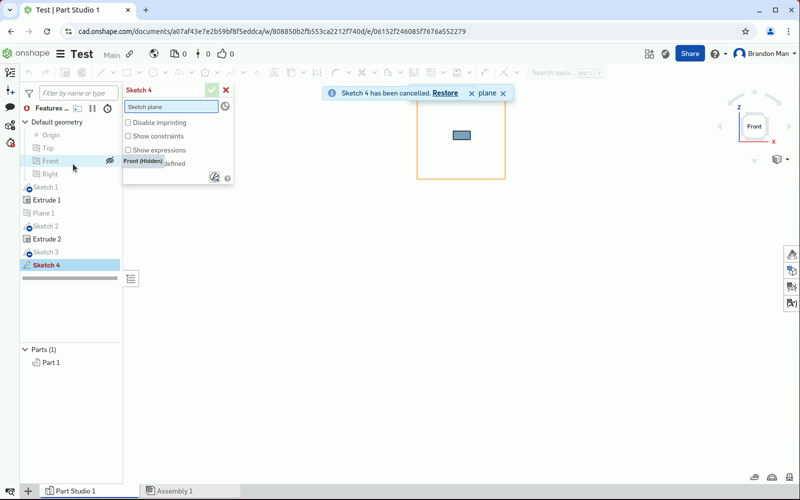
click(73, 163)
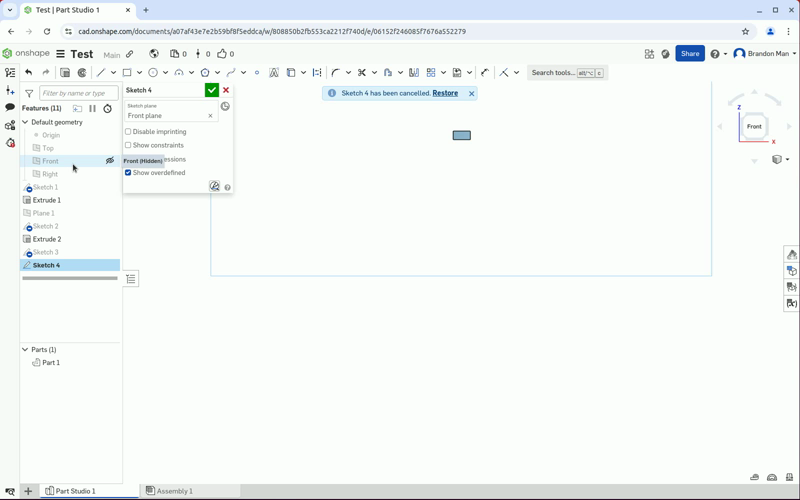
mouse_move(73, 352)
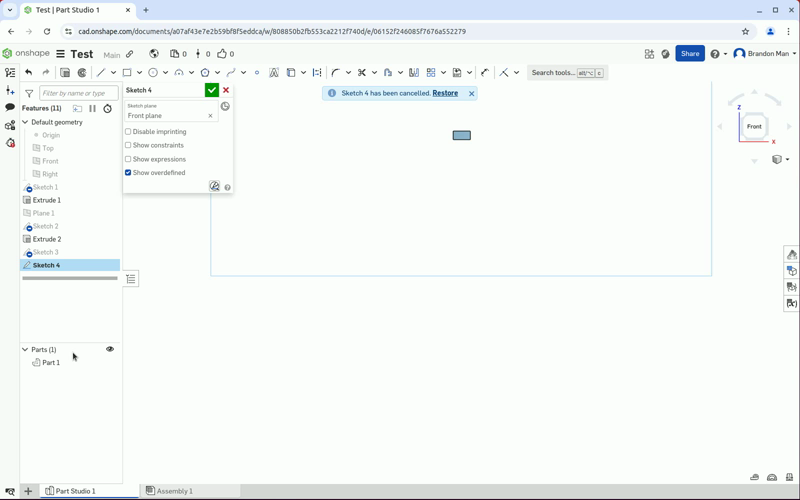
key(y)
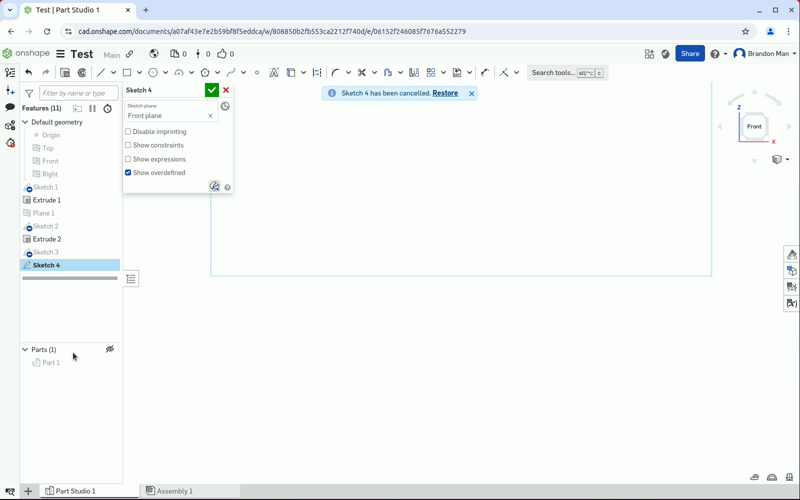
key(l)
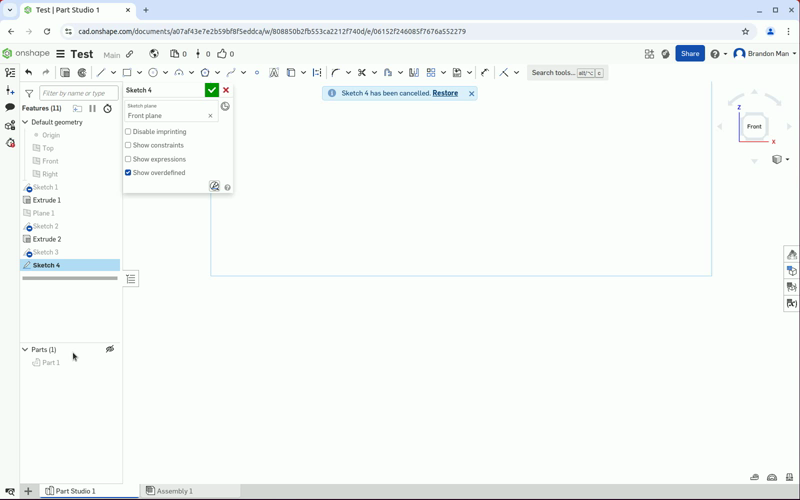
key_down(shift)
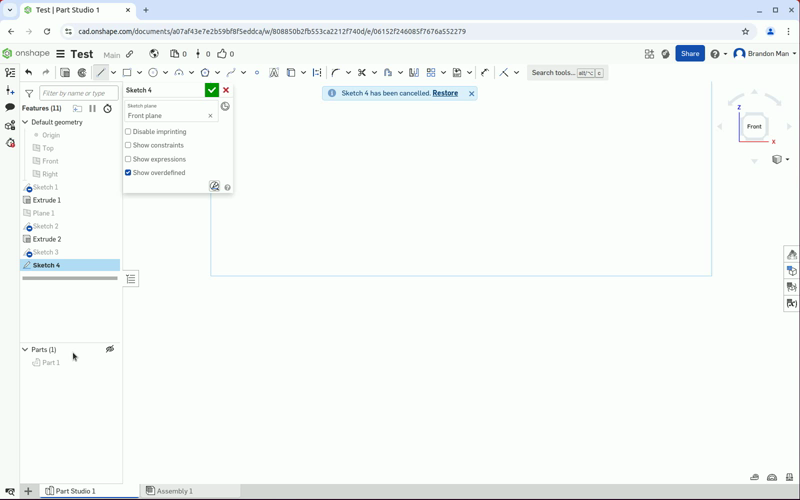
mouse_move(404, 339)
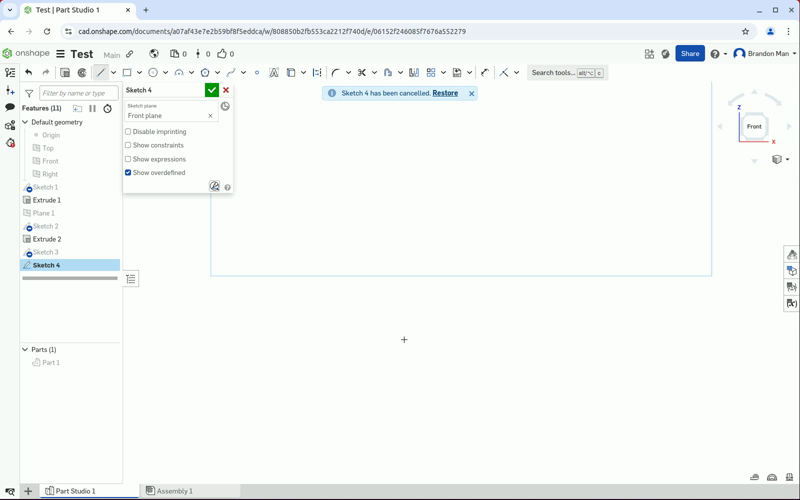
click(404, 339)
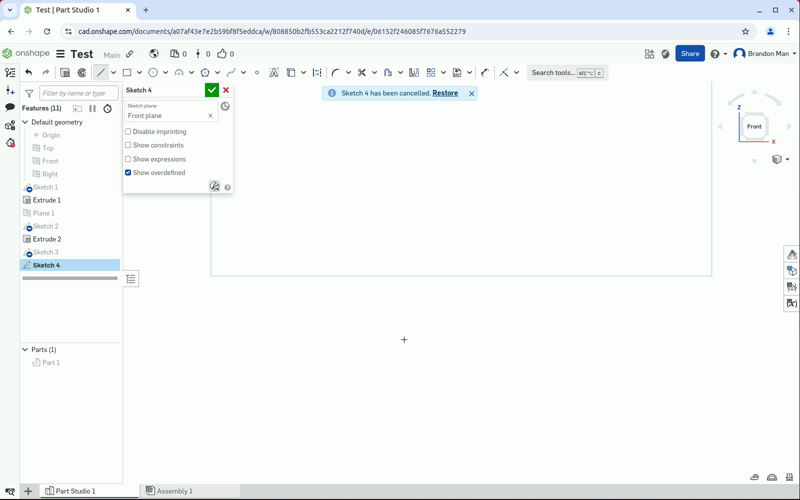
key_up(shift)
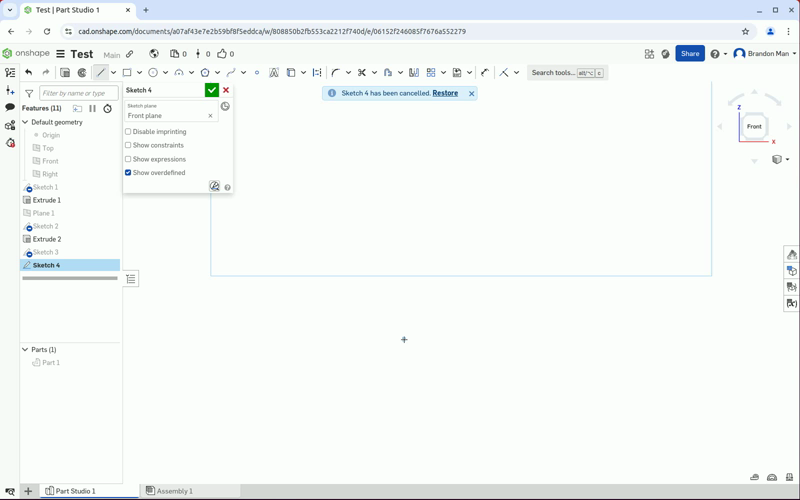
key_down(shift)
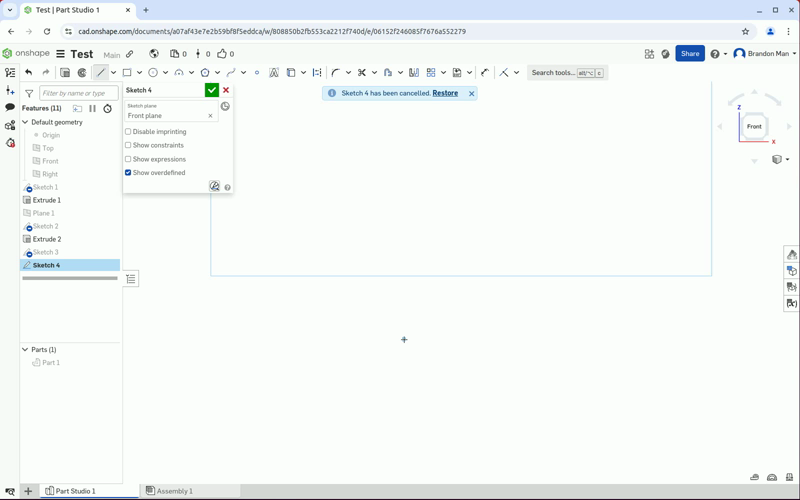
mouse_move(516, 339)
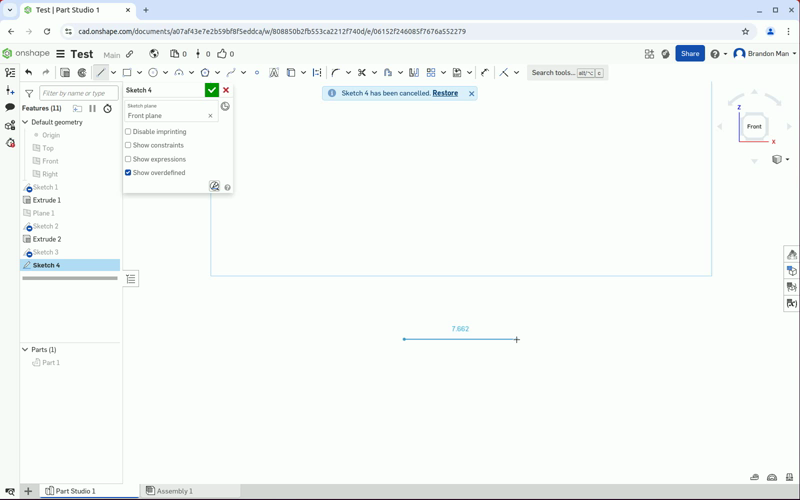
click(516, 339)
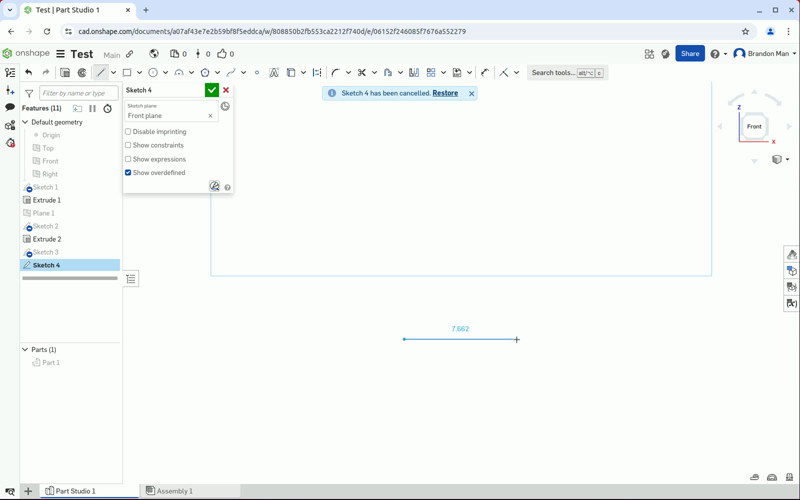
key_up(shift)
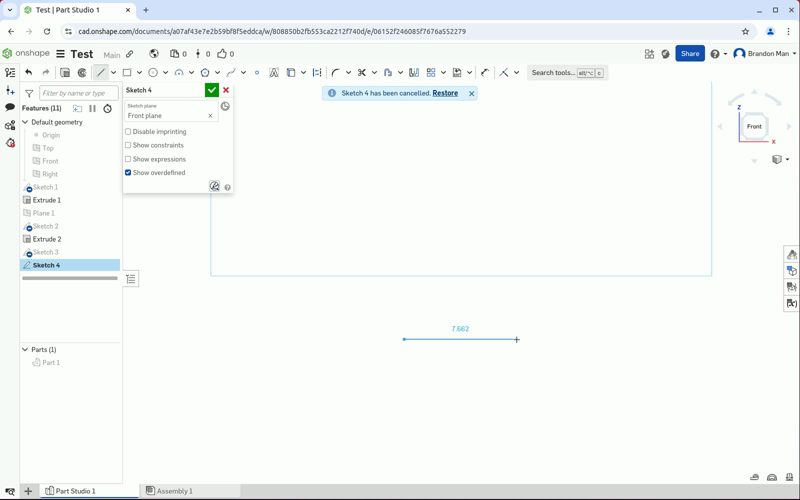
key_down(shift)
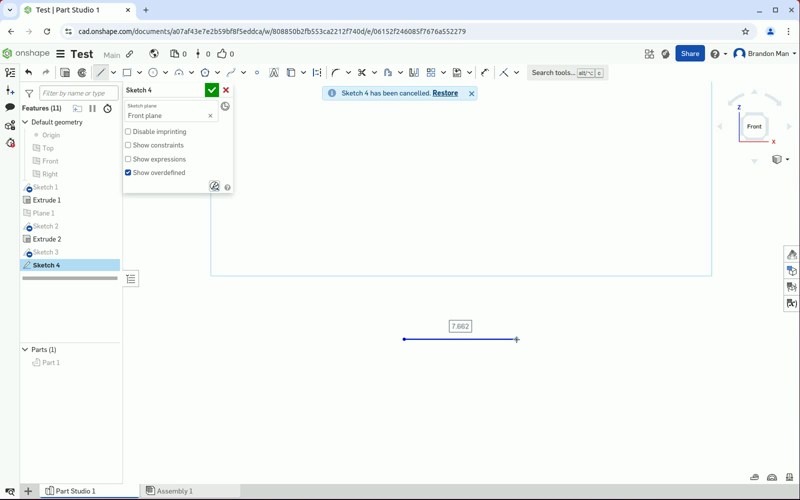
mouse_move(516, 225)
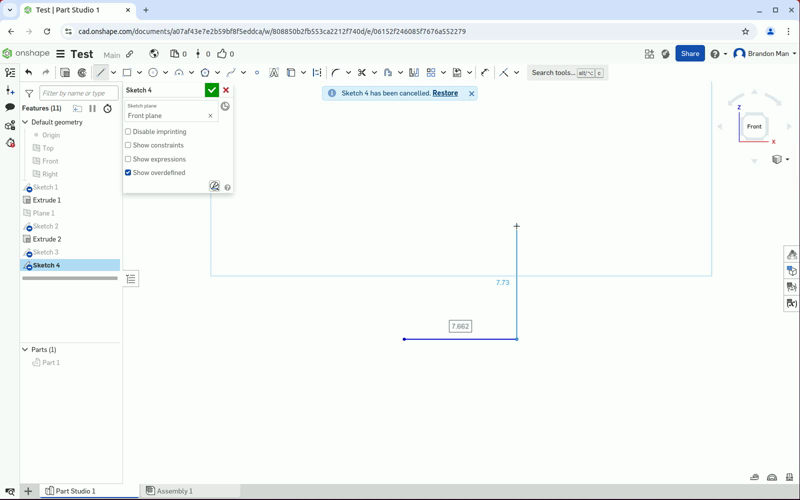
click(516, 225)
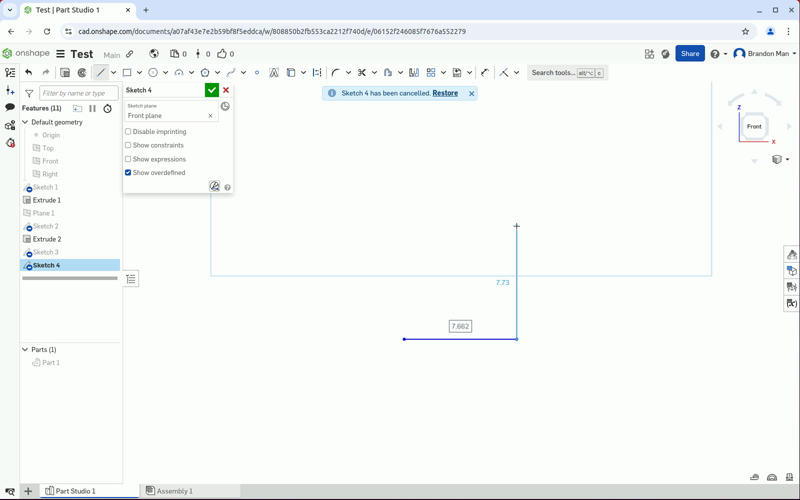
key_up(shift)
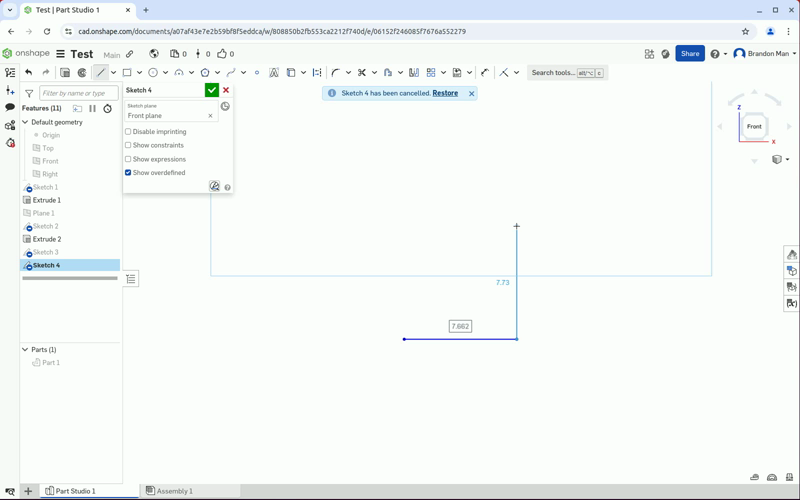
key_down(shift)
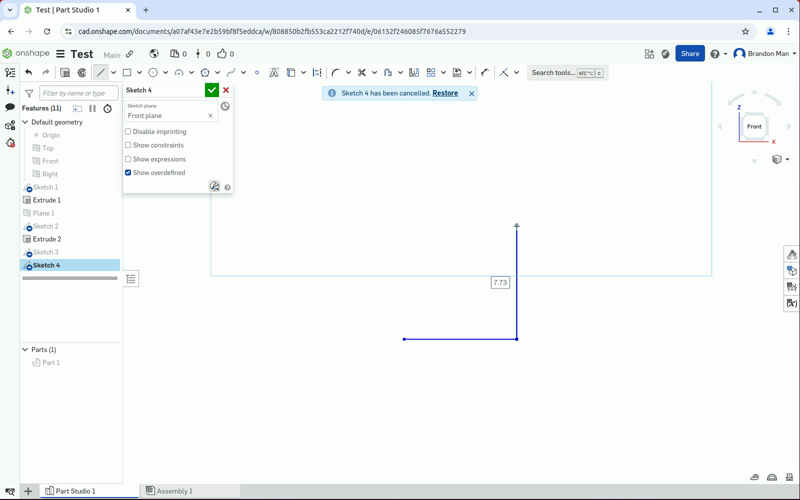
mouse_move(404, 225)
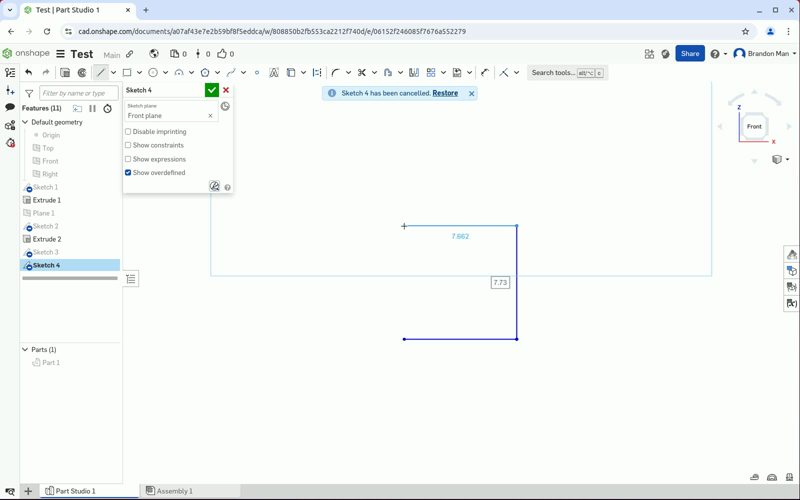
click(404, 225)
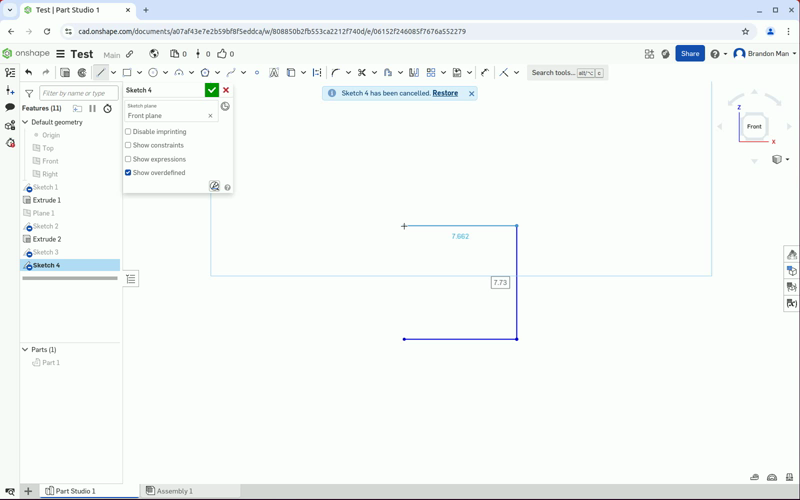
key_up(shift)
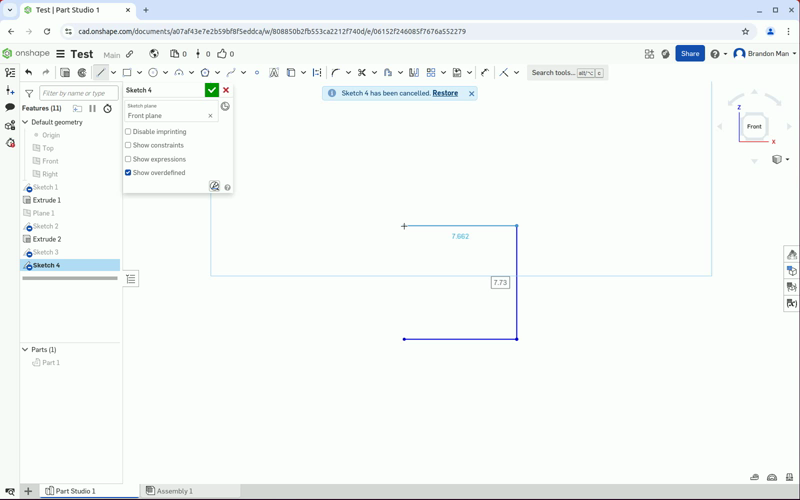
key_down(shift)
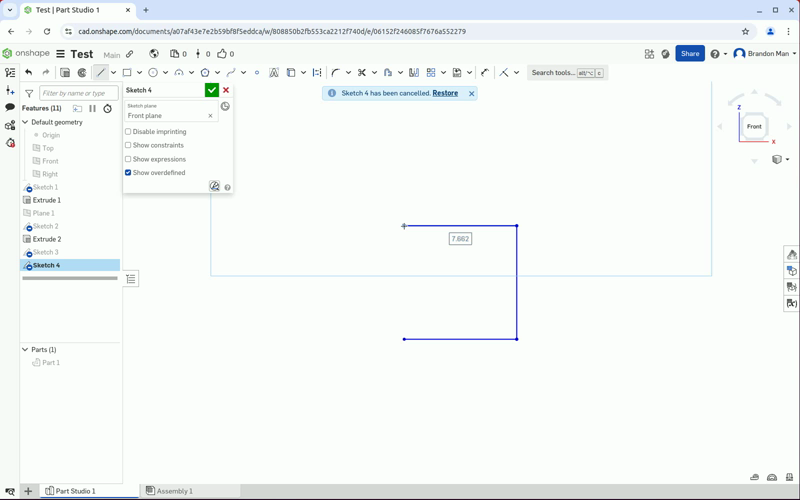
mouse_move(404, 339)
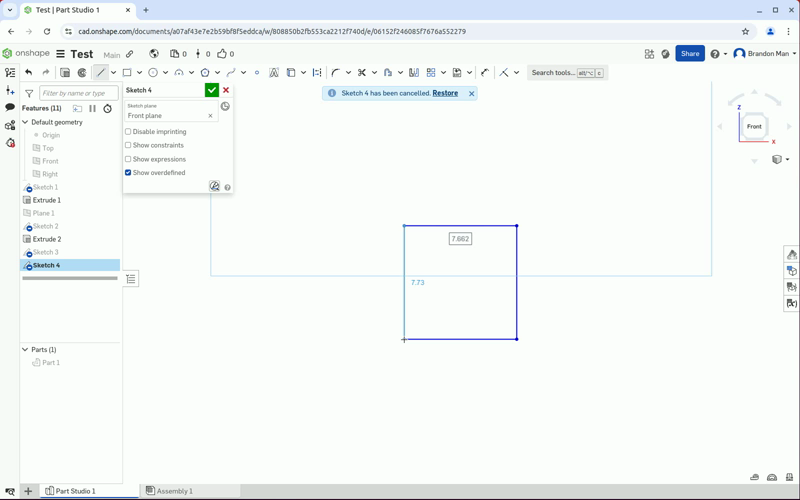
key_up(shift)
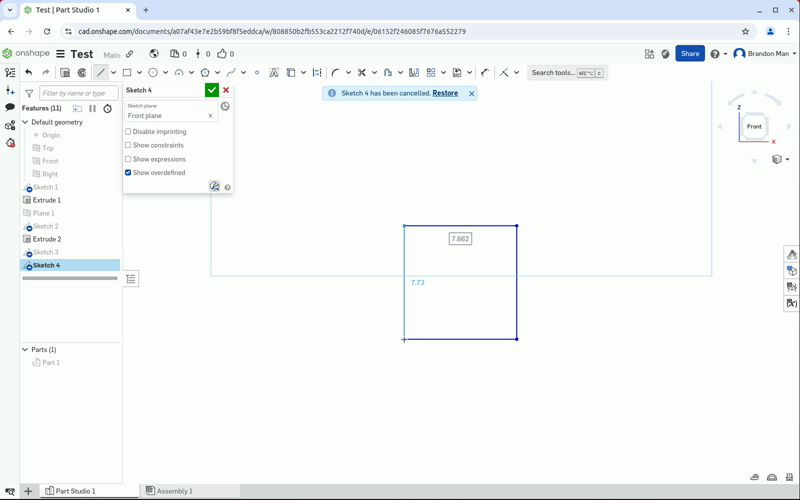
click(404, 339)
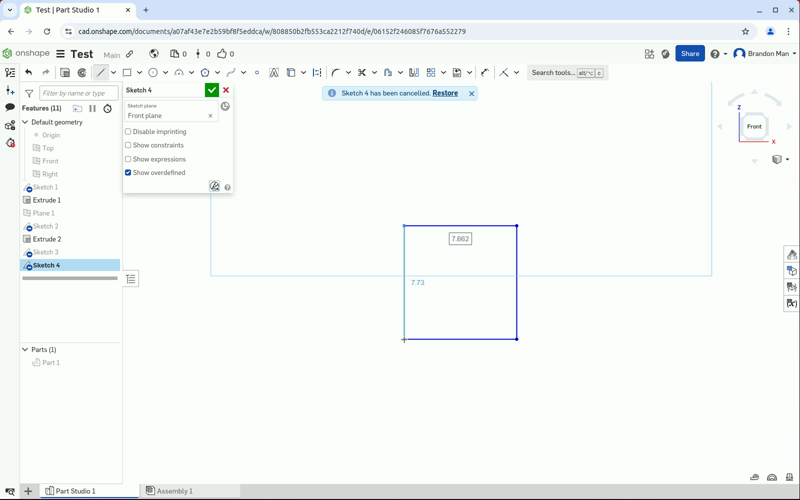
key(esc)
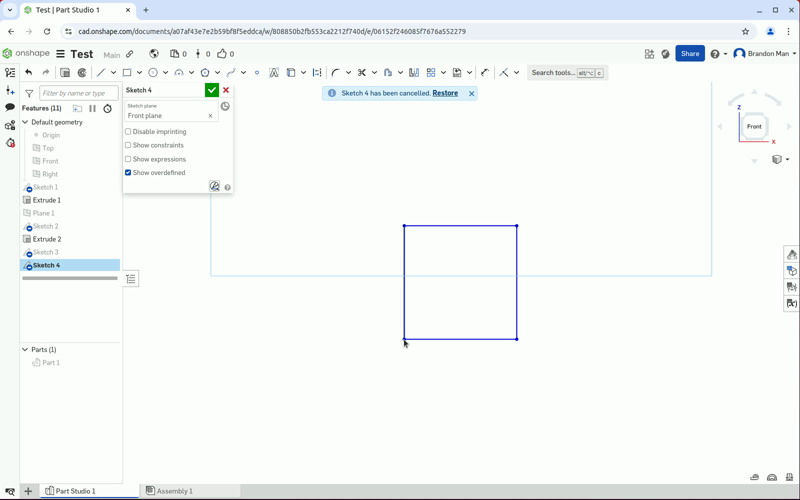
mouse_move(447, 310)
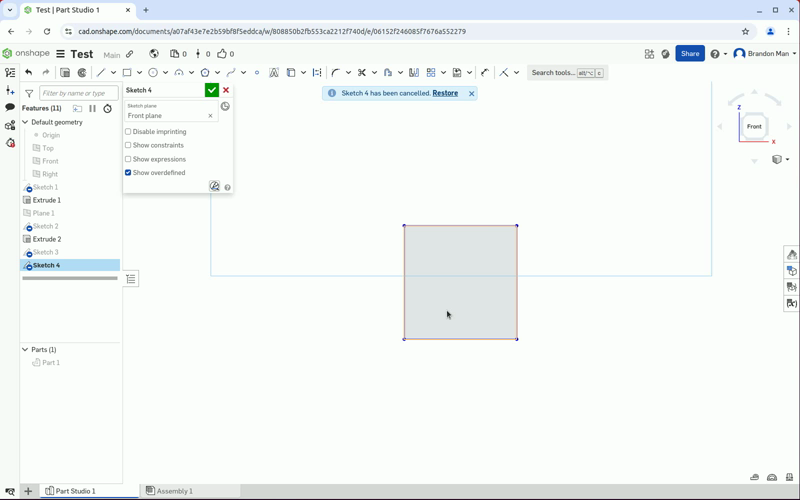
click(447, 310)
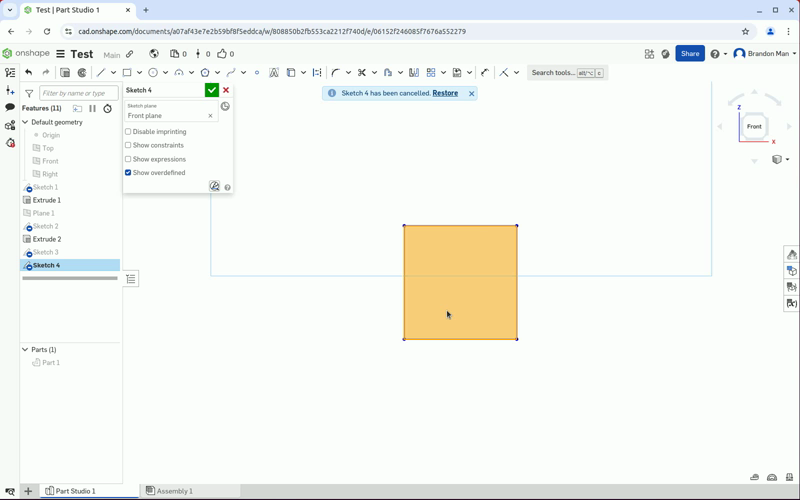
mouse_move(73, 352)
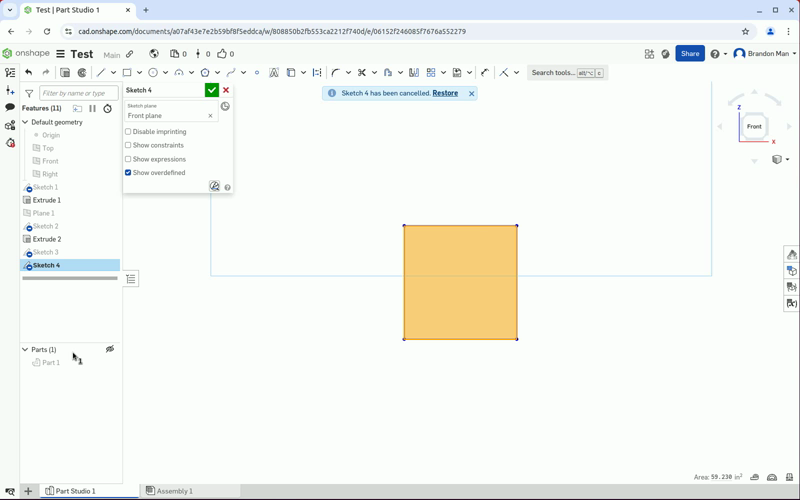
key(shift+y)
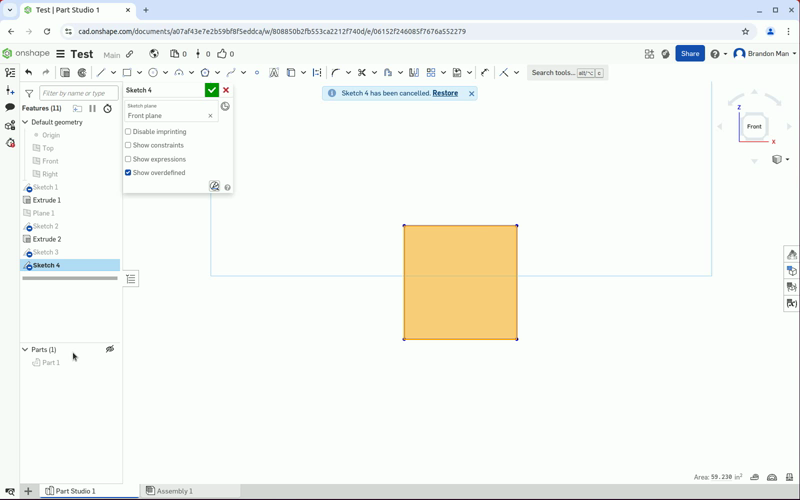
key(shift+e)
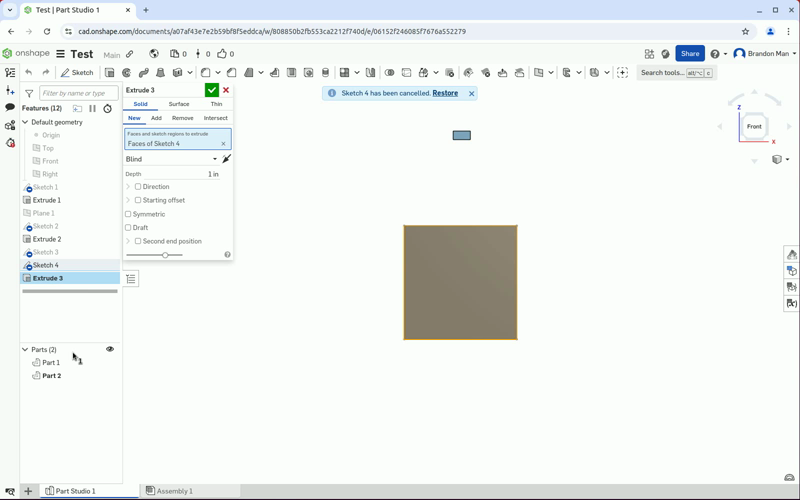
mouse_move(143, 106)
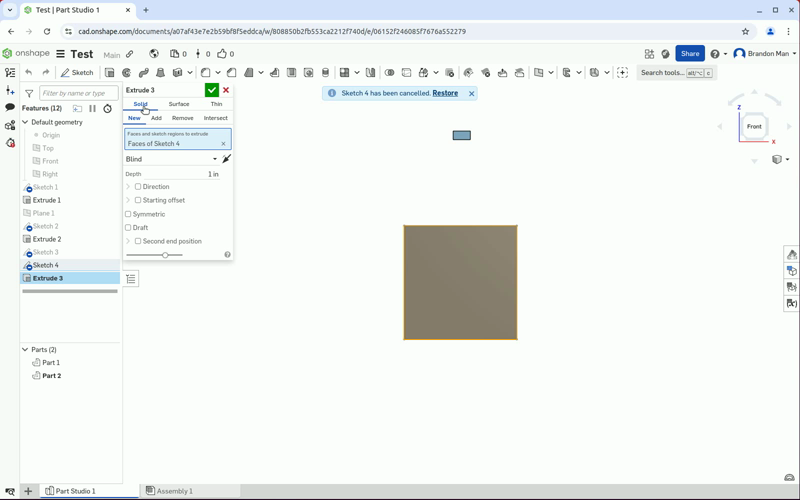
click(143, 106)
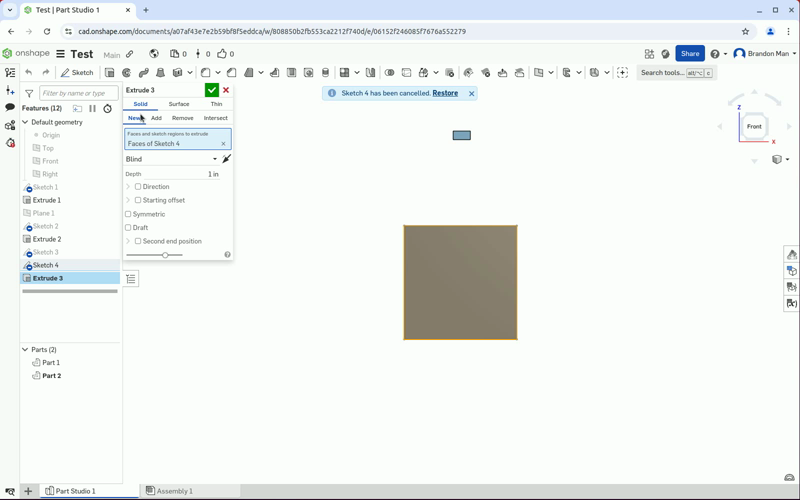
mouse_move(137, 120)
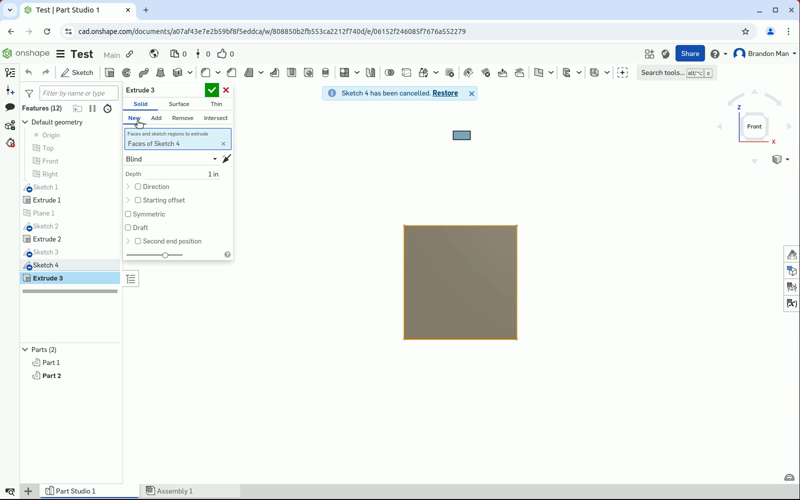
click(137, 120)
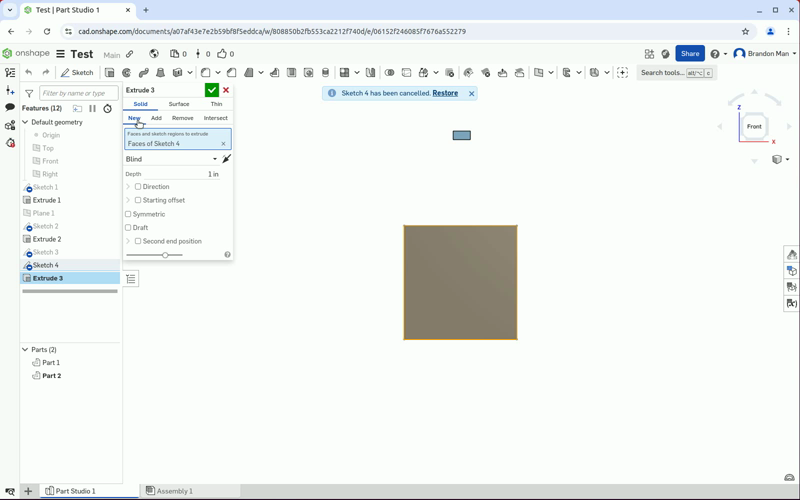
key(tab, 4)
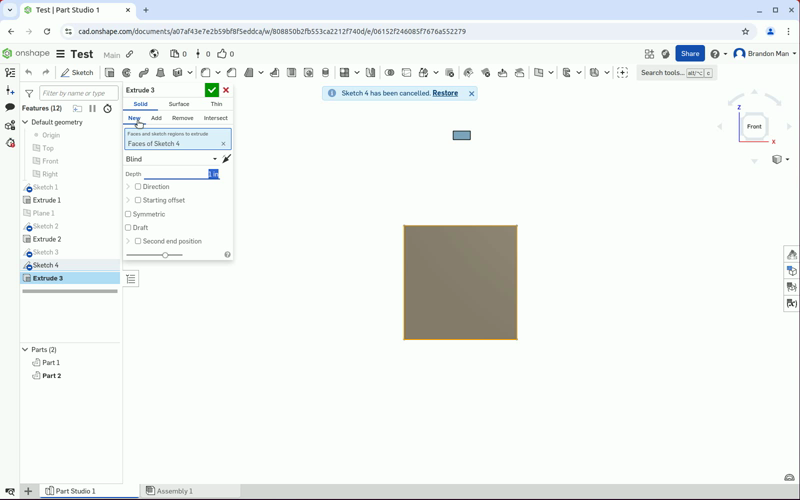
text(7.662)
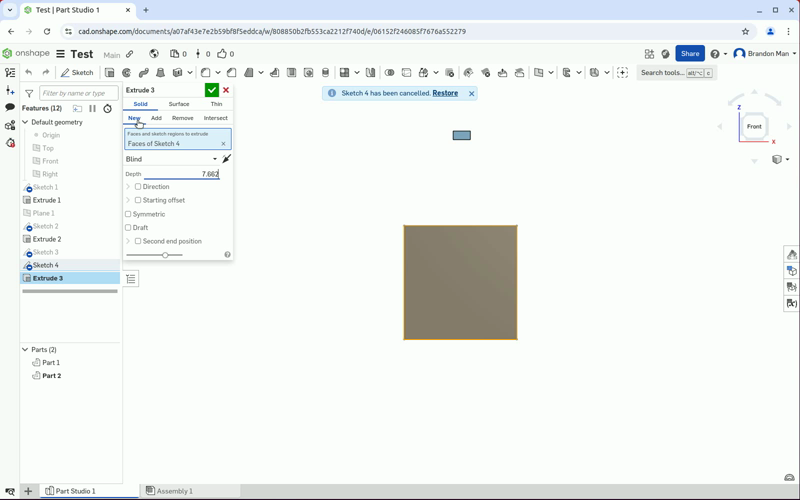
key(enter)
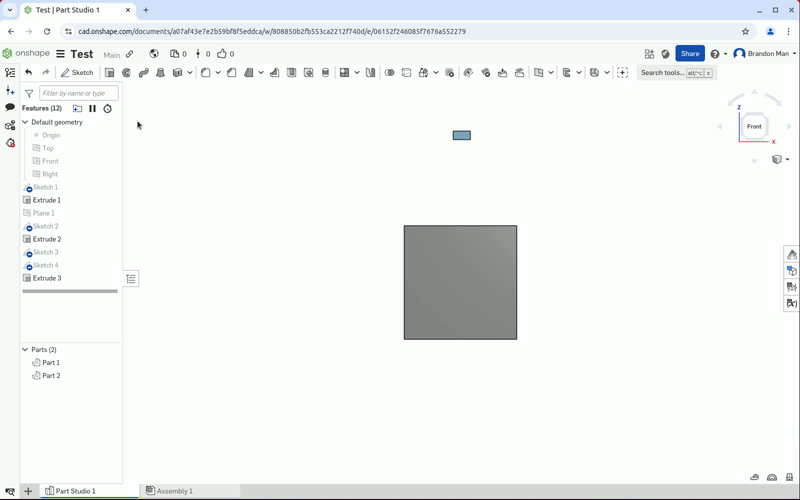
key(shift+h)
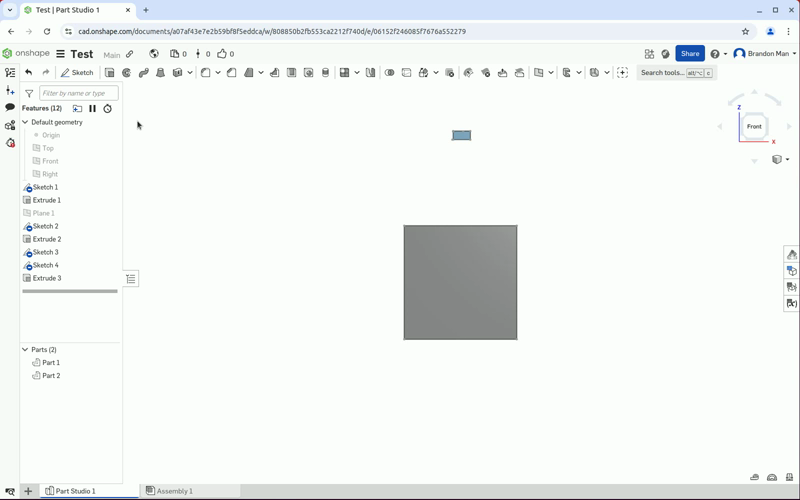
key(shift+h)
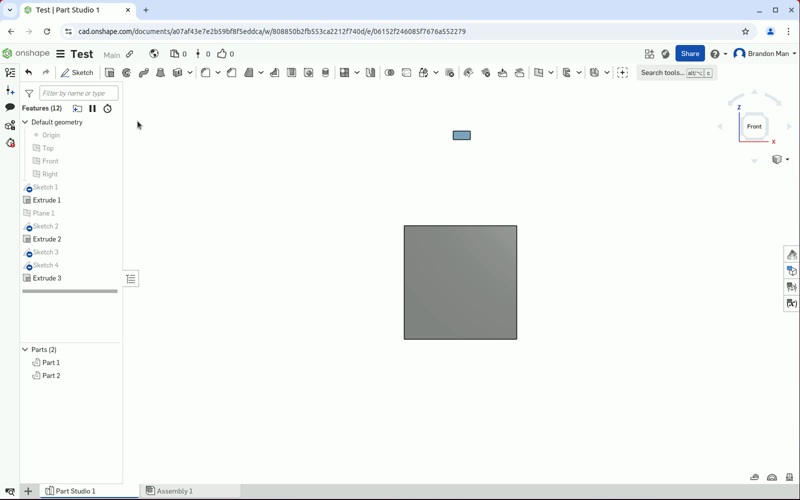
mouse_move(73, 189)
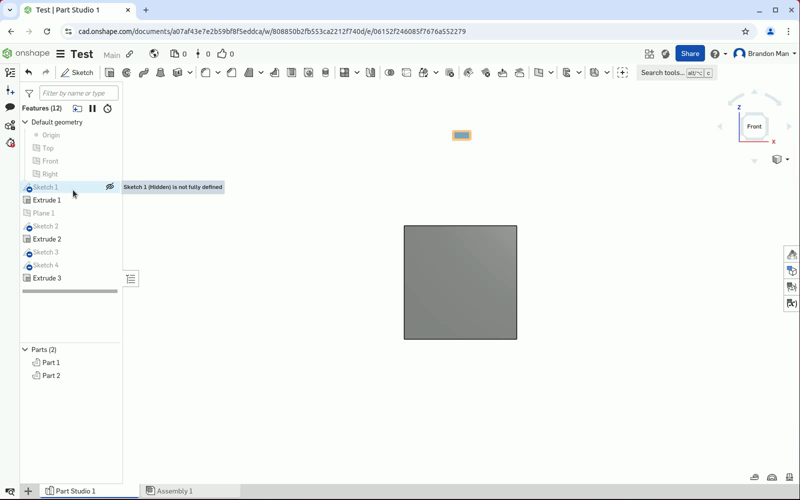
click(73, 189)
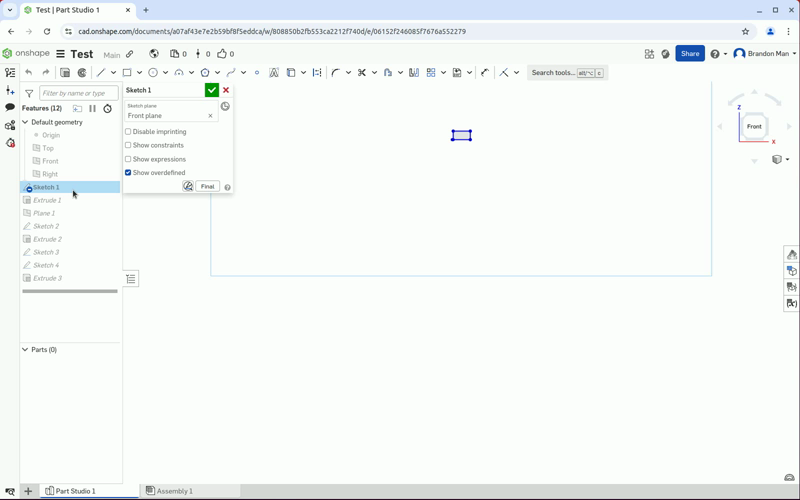
mouse_move(229, 92)
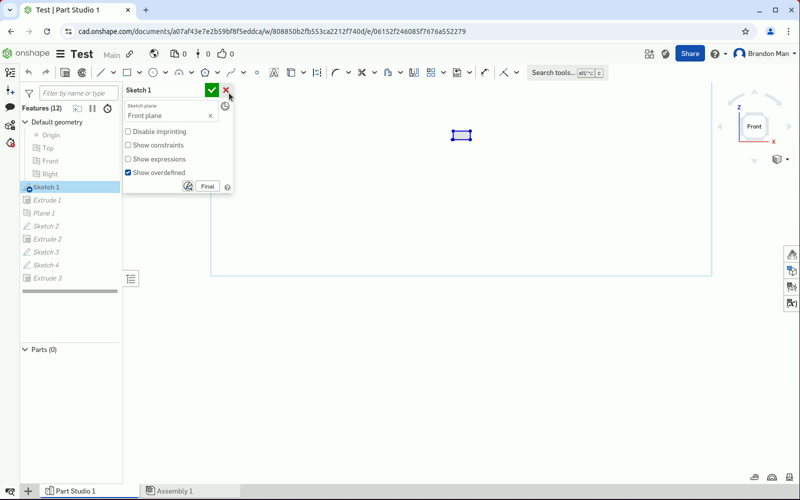
click(229, 92)
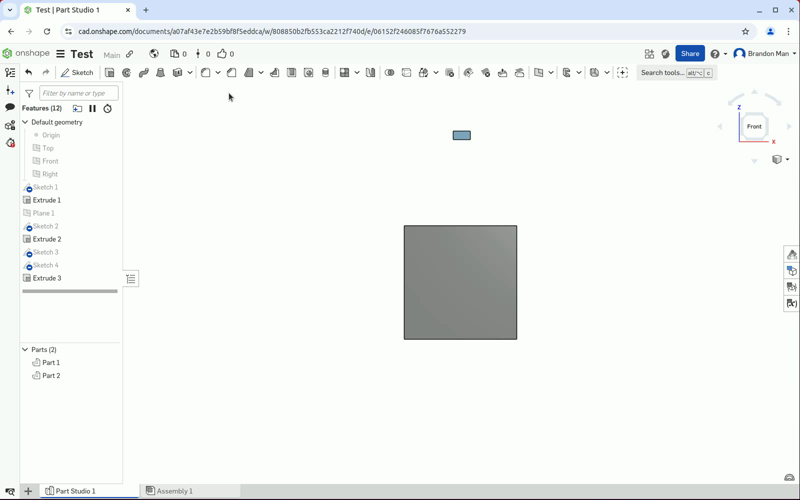
mouse_move(73, 352)
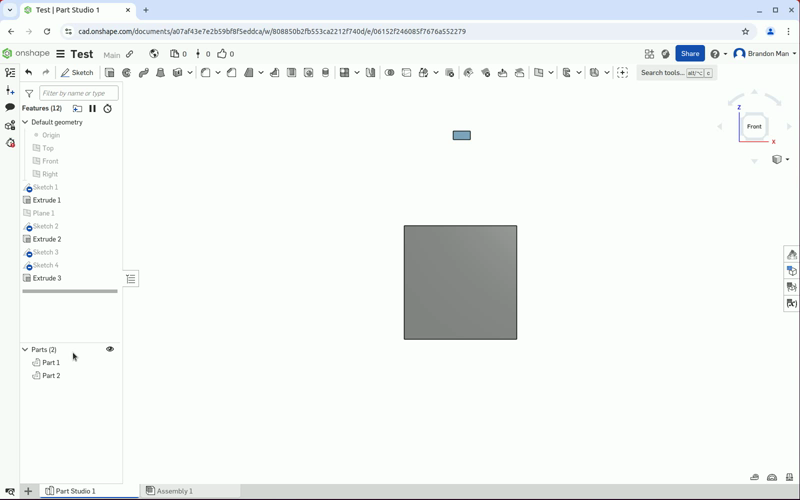
key(y)
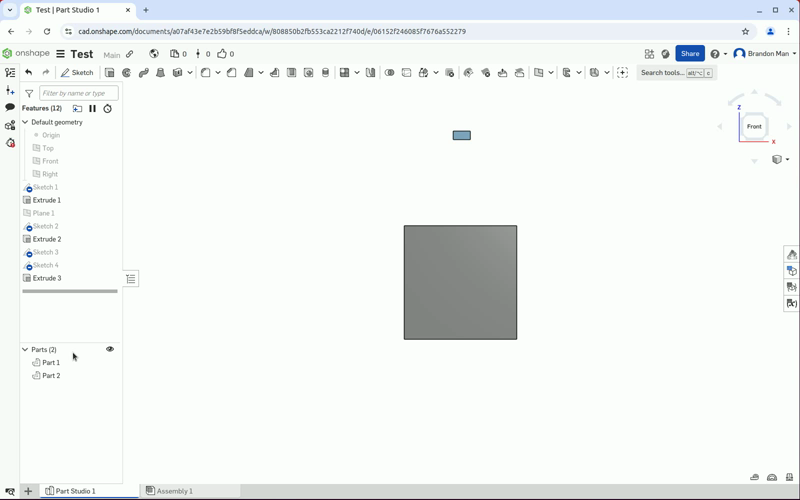
key(shift+p)
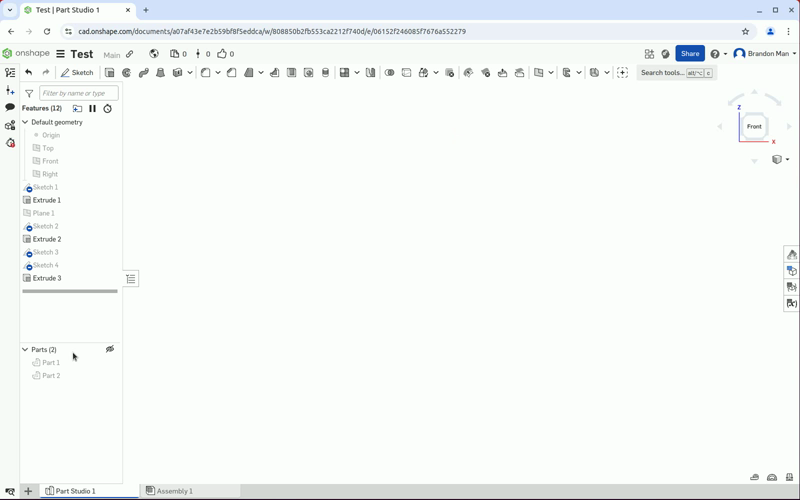
key(space)
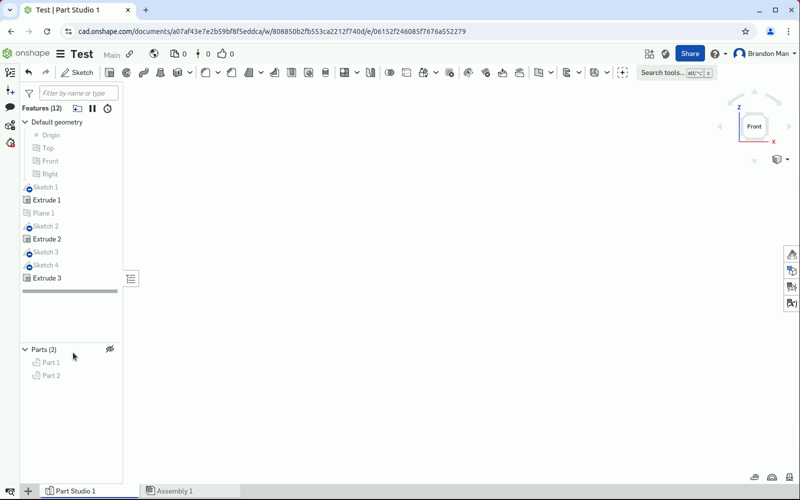
key_down(shift)
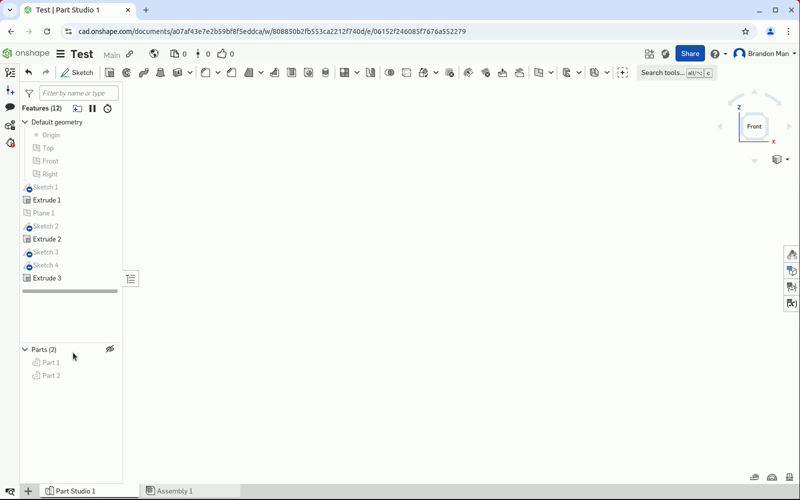
key(down)
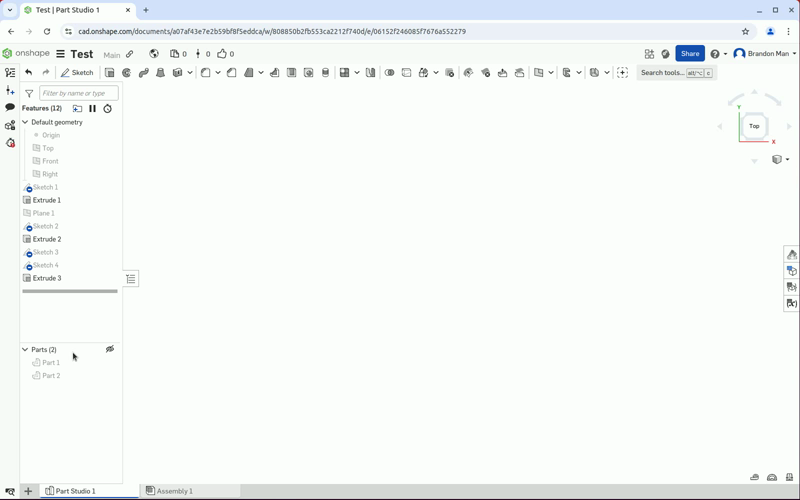
key_up(shift)
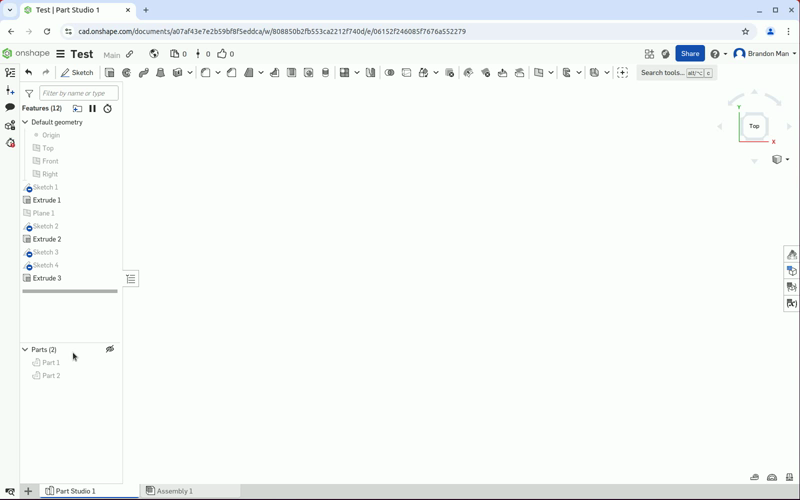
mouse_move(73, 352)
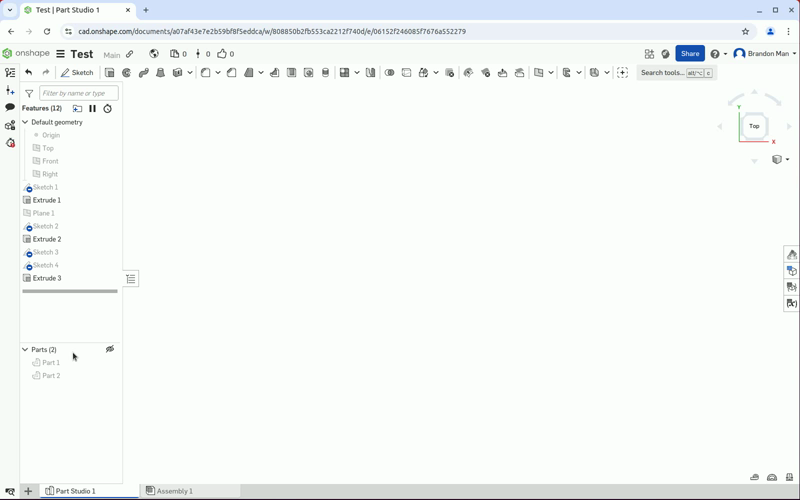
key(shift+y)
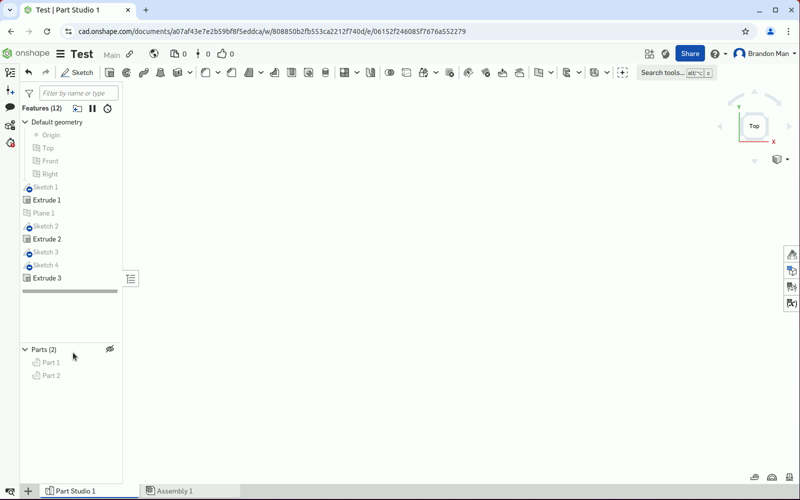
key(shift+s)
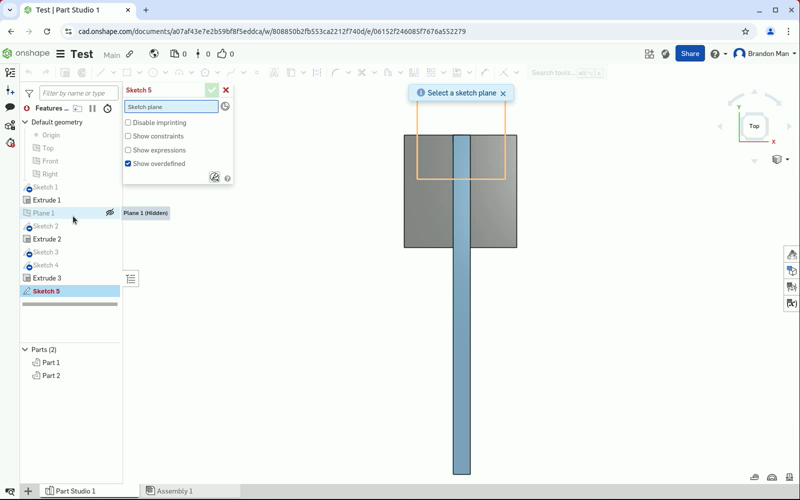
scroll(3)
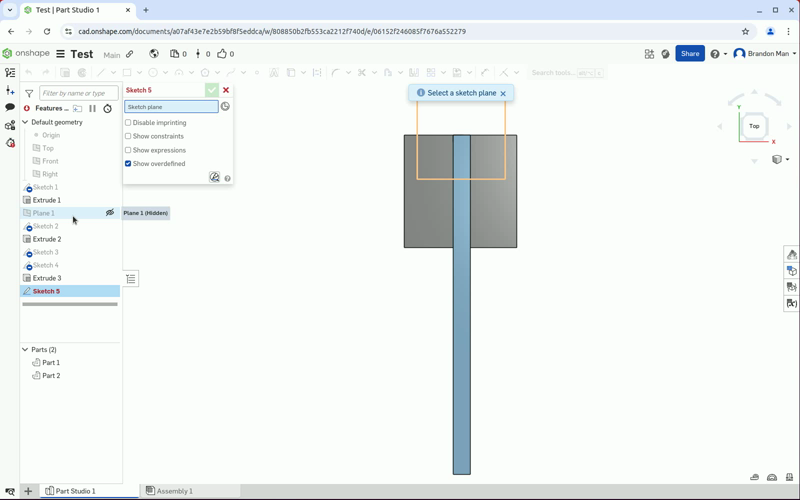
mouse_move(73, 150)
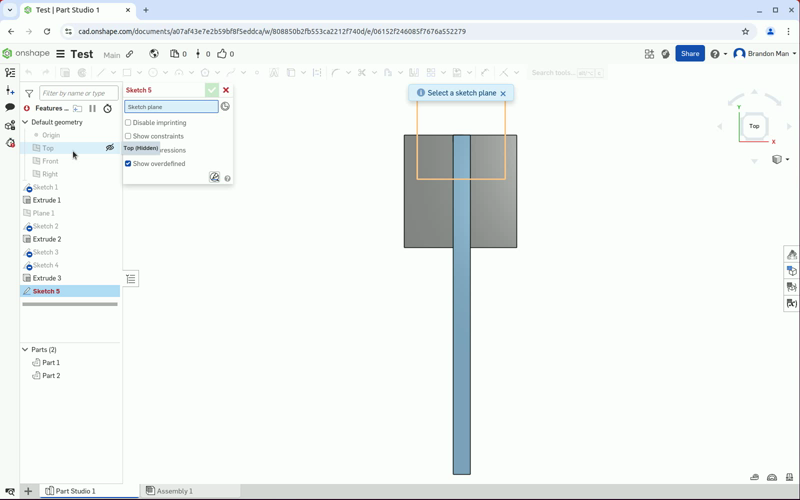
click(73, 150)
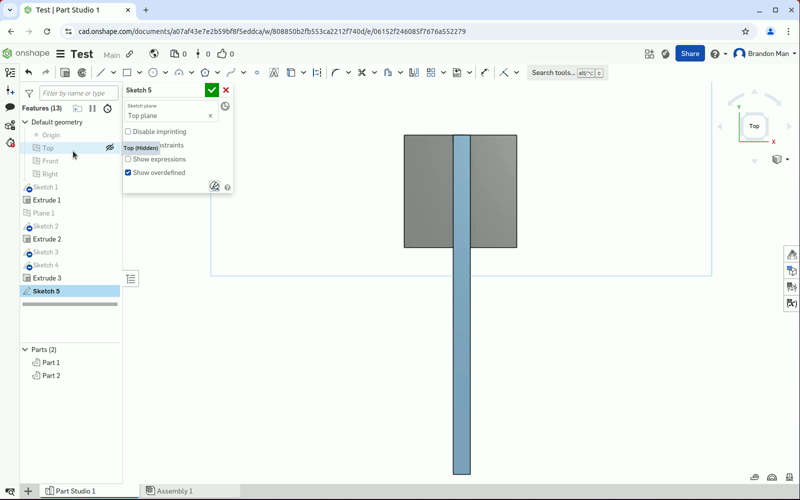
mouse_move(73, 352)
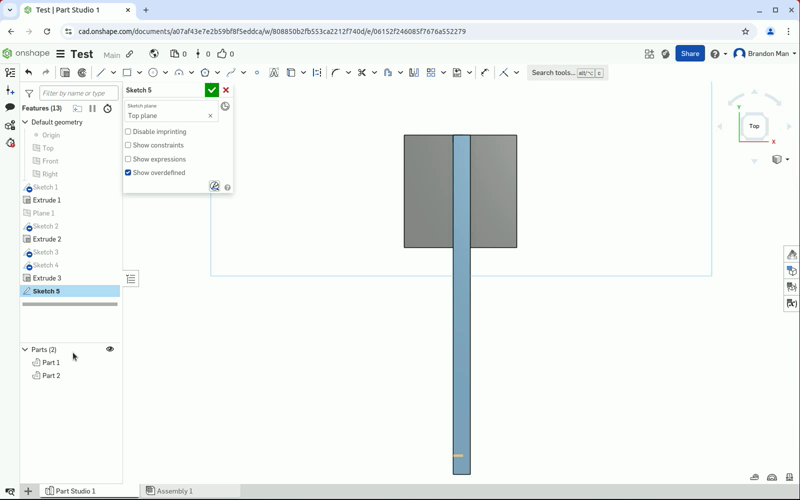
key(y)
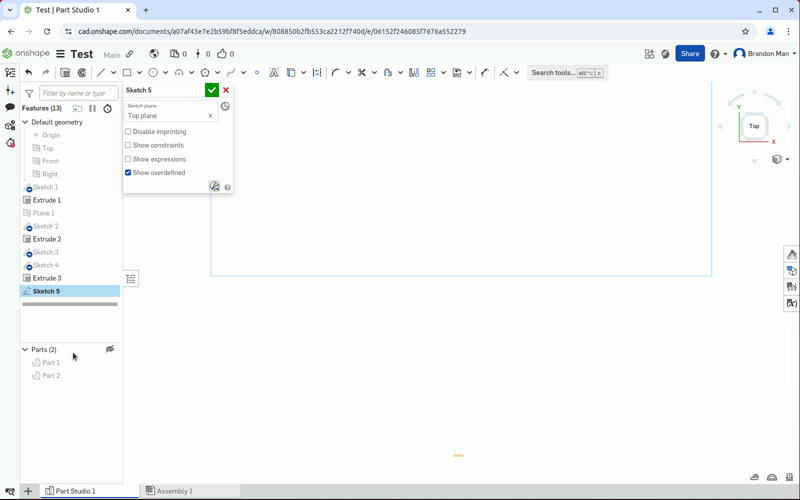
key(l)
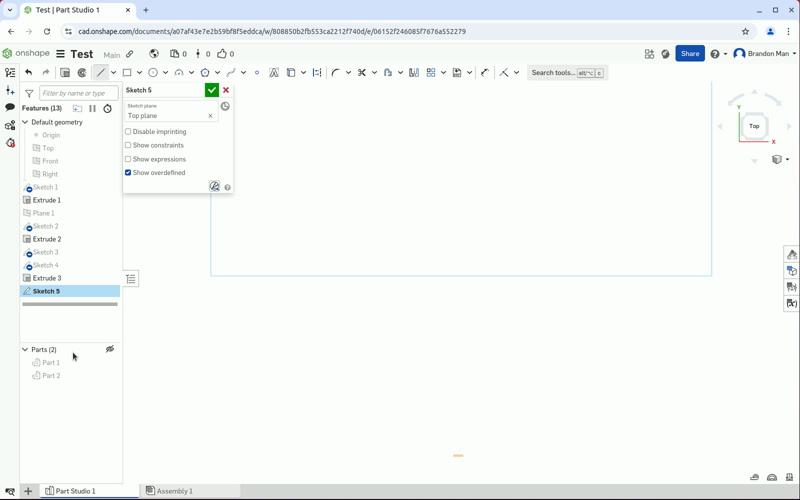
key_down(shift)
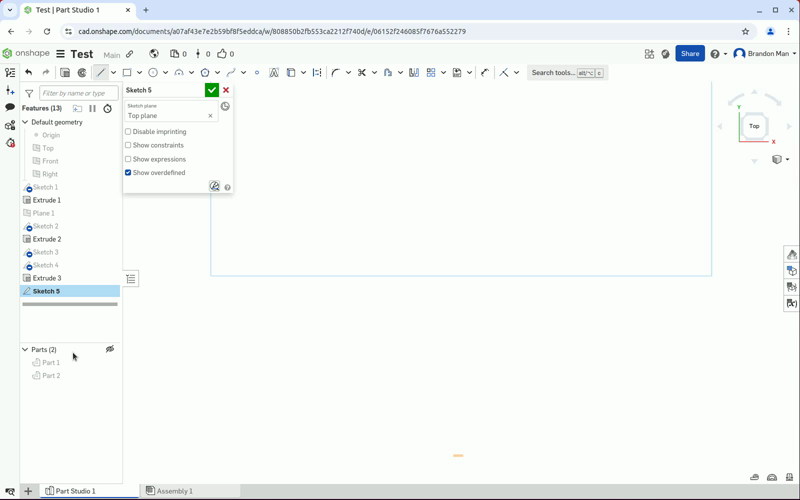
mouse_move(425, 369)
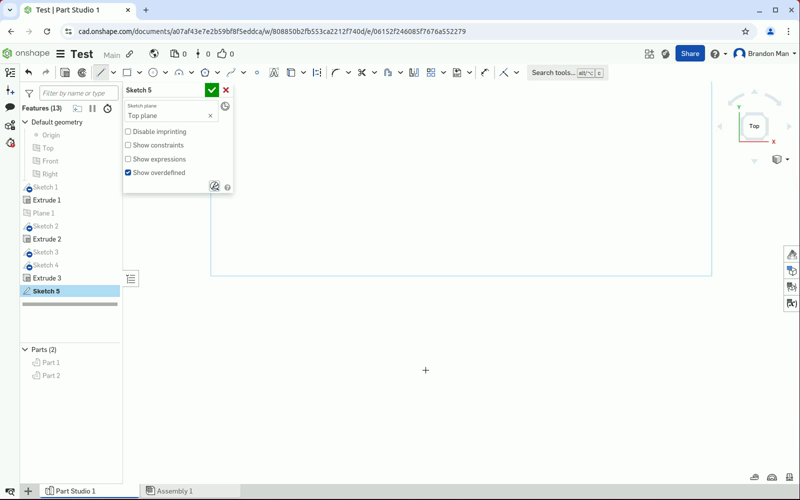
click(425, 369)
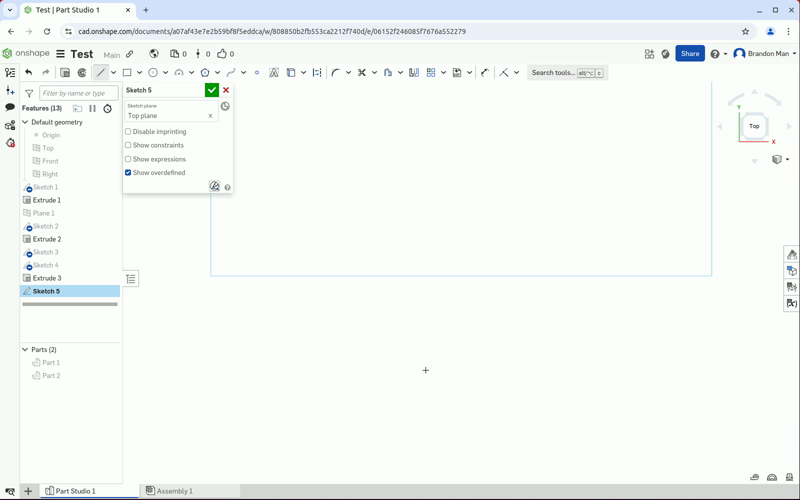
key_up(shift)
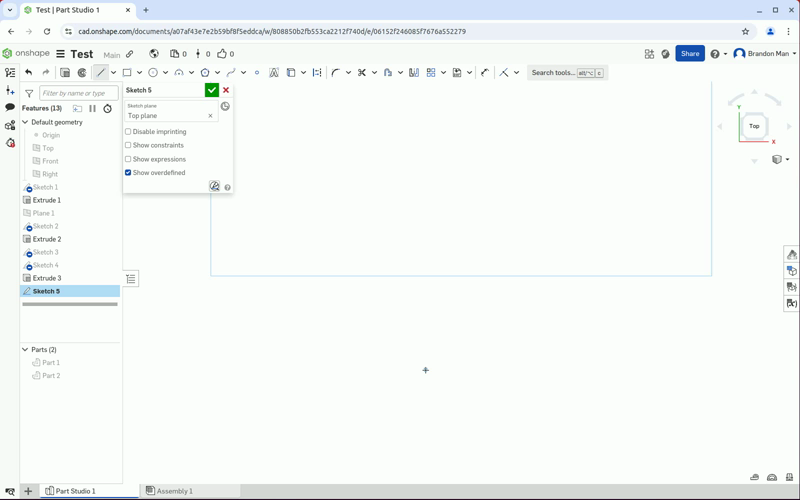
key_down(shift)
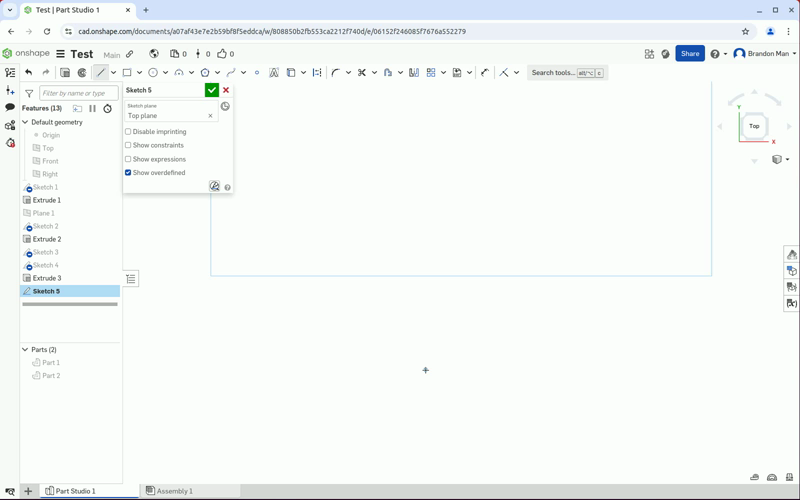
mouse_move(486, 369)
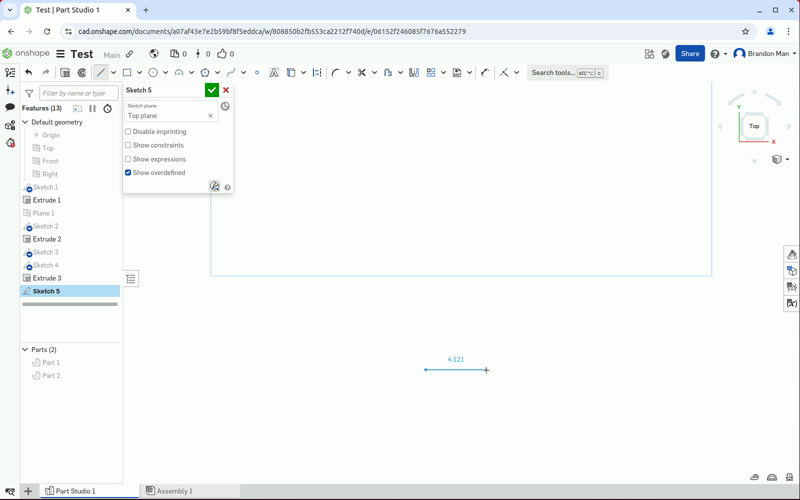
click(486, 369)
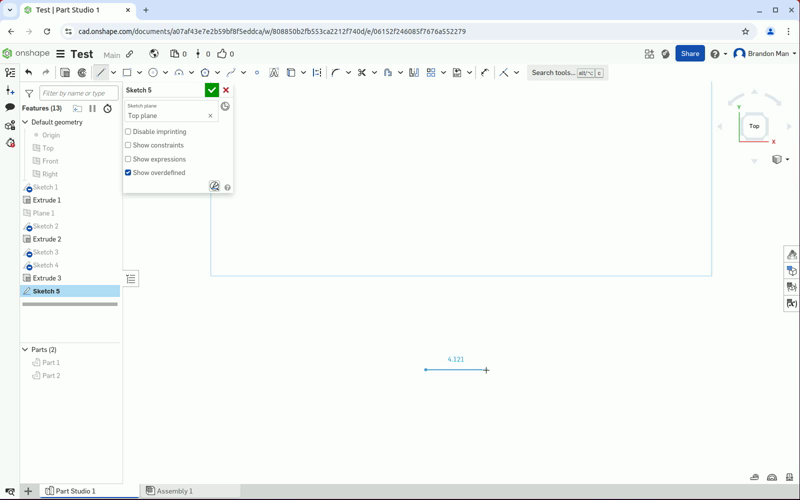
key_up(shift)
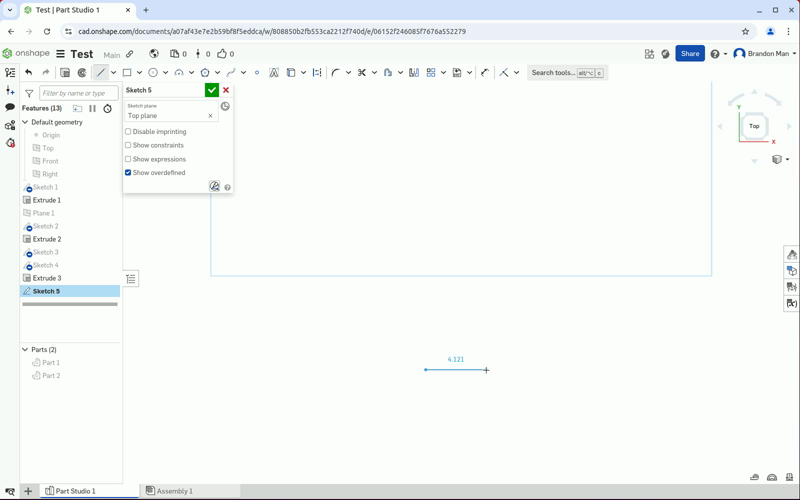
key_down(shift)
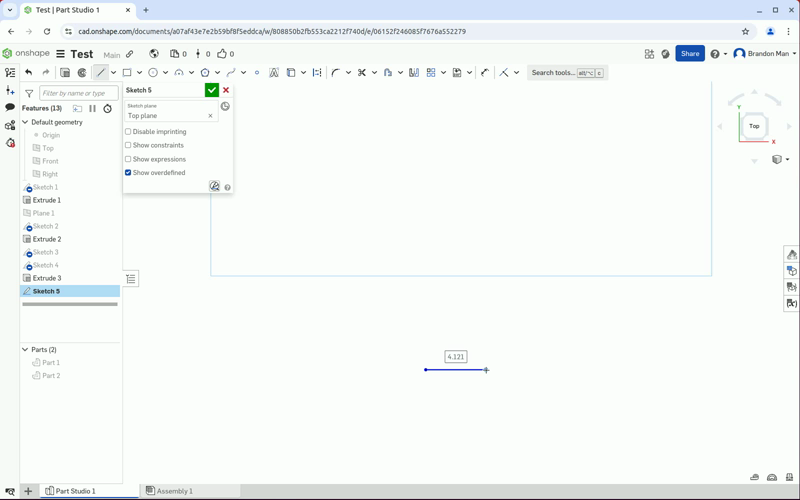
mouse_move(516, 369)
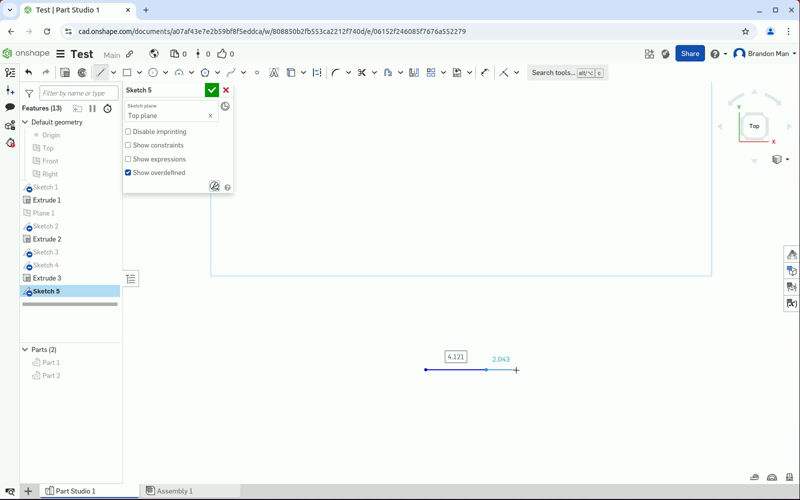
mouse_move(486, 314)
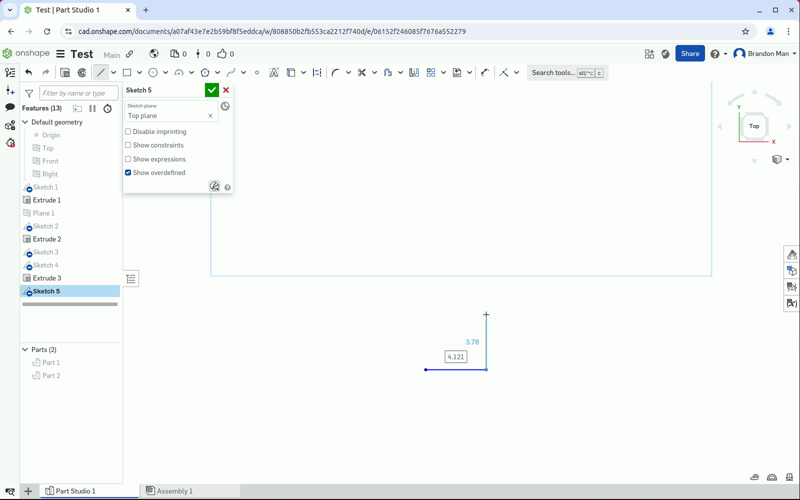
click(486, 314)
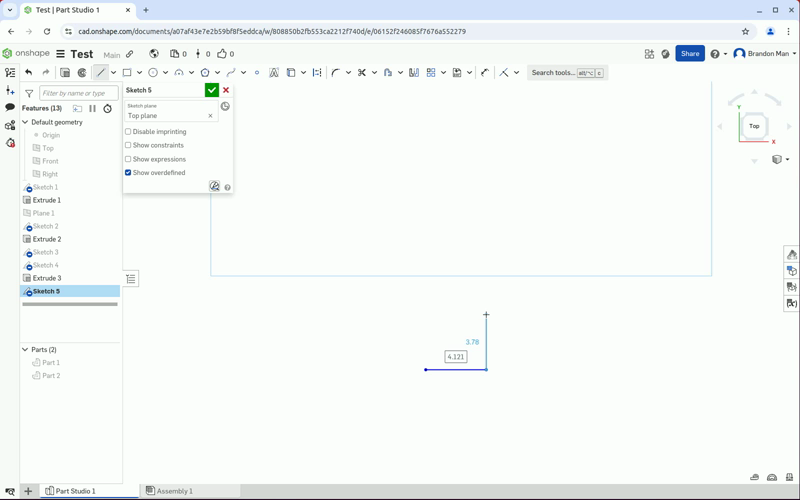
key_up(shift)
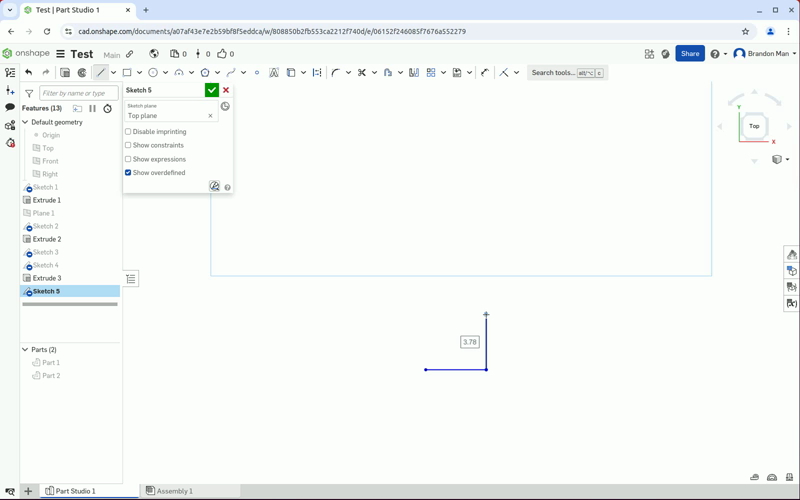
key_down(shift)
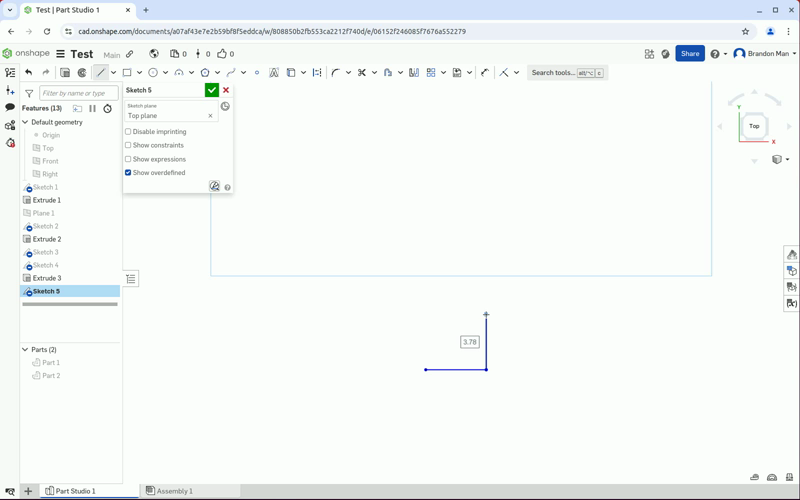
mouse_move(425, 314)
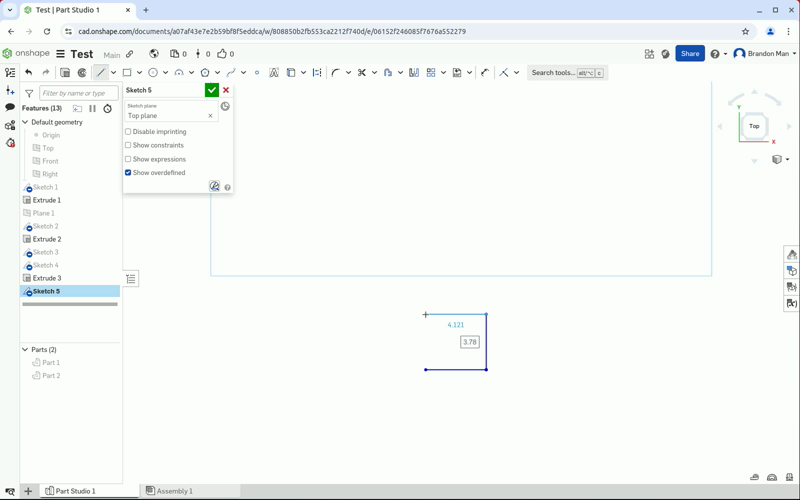
click(425, 314)
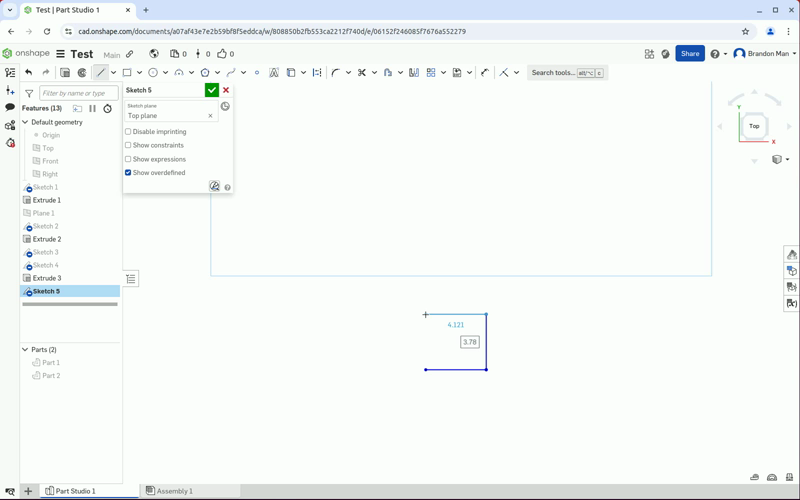
key_up(shift)
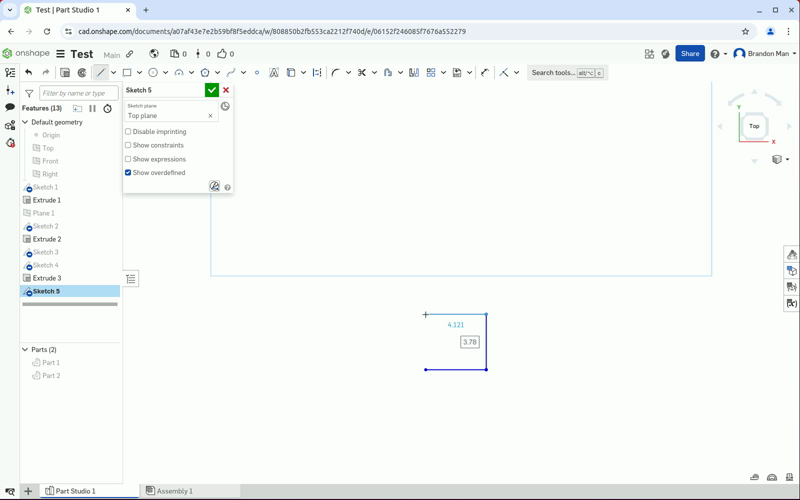
mouse_move(455, 314)
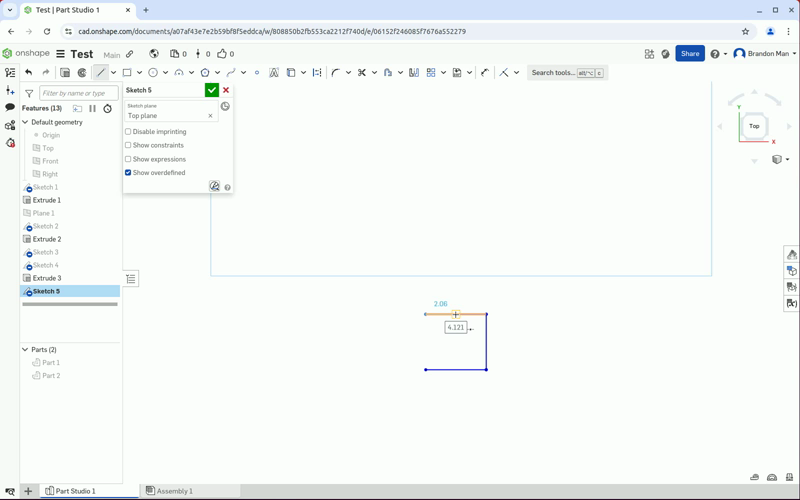
key_down(shift)
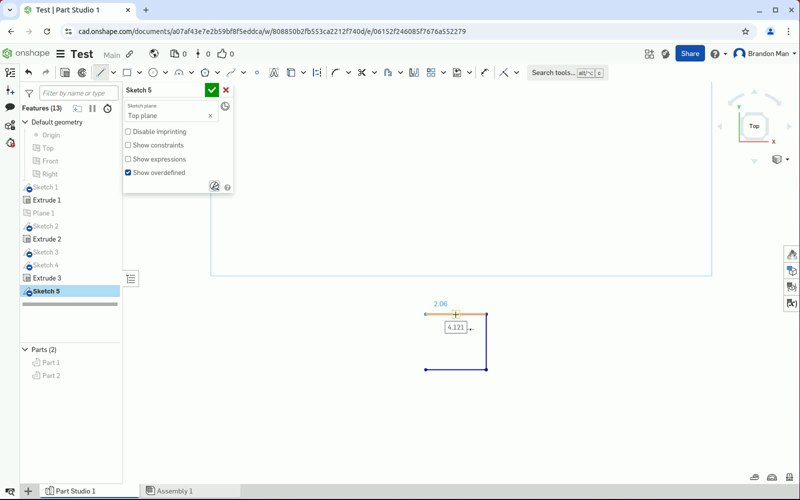
mouse_move(425, 369)
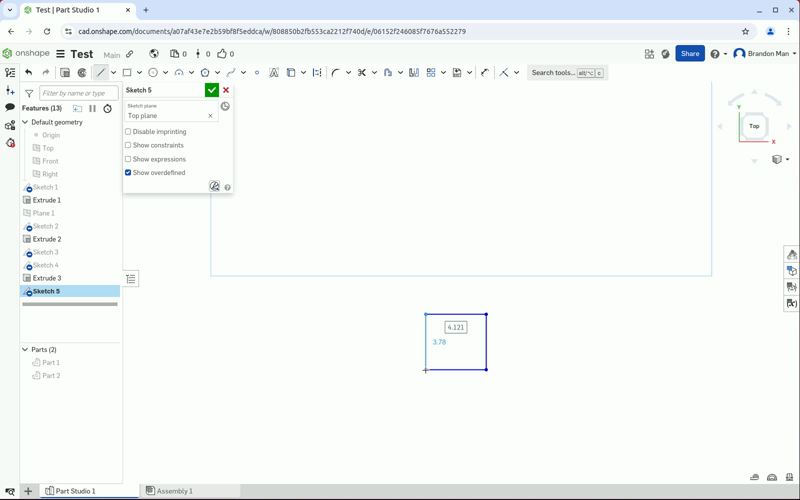
key_up(shift)
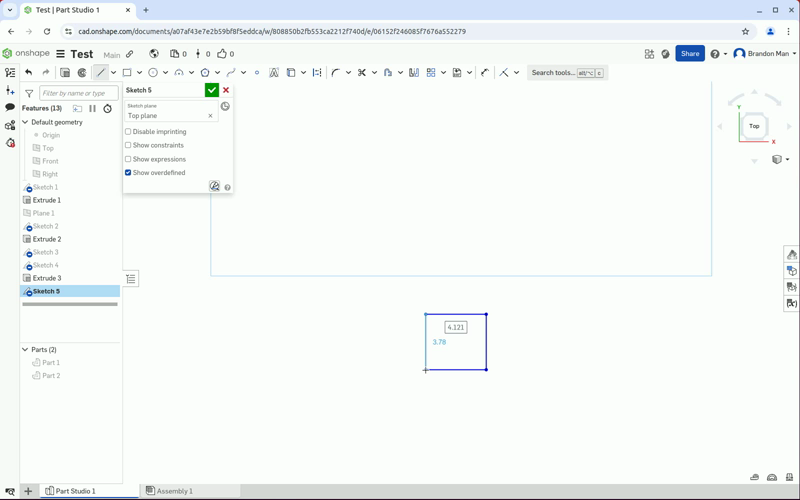
click(425, 369)
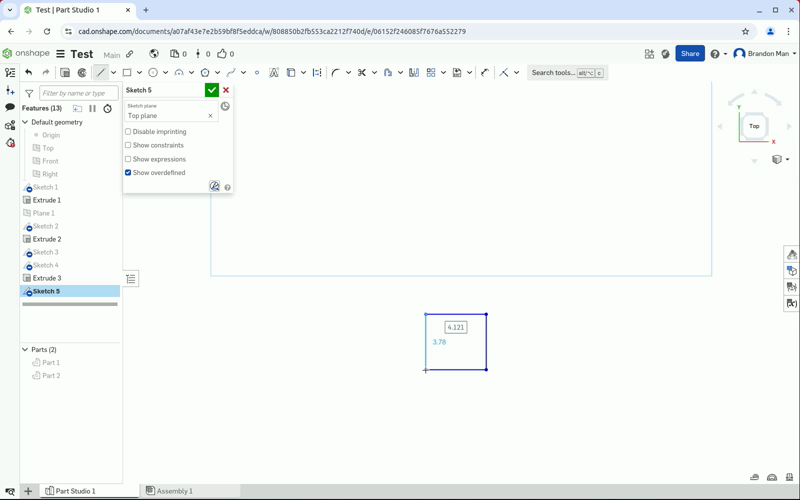
key(esc)
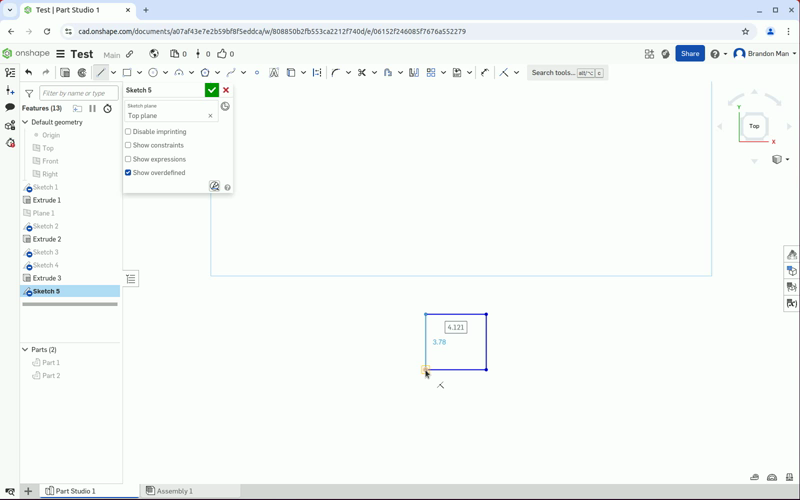
mouse_move(444, 354)
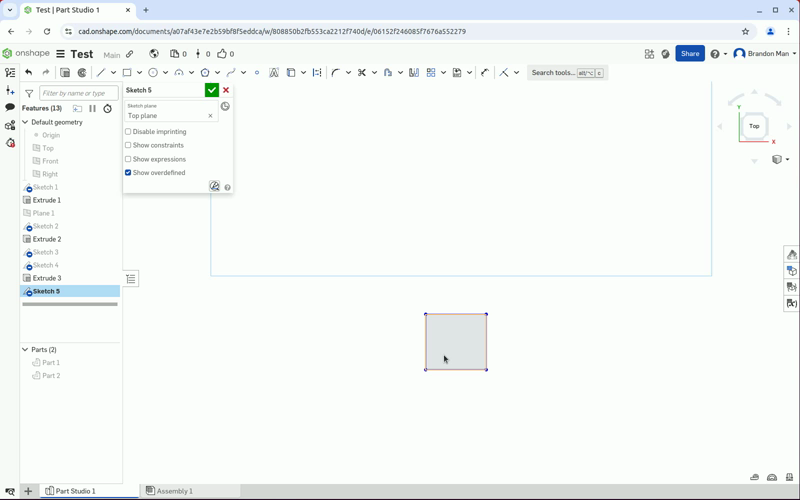
click(444, 354)
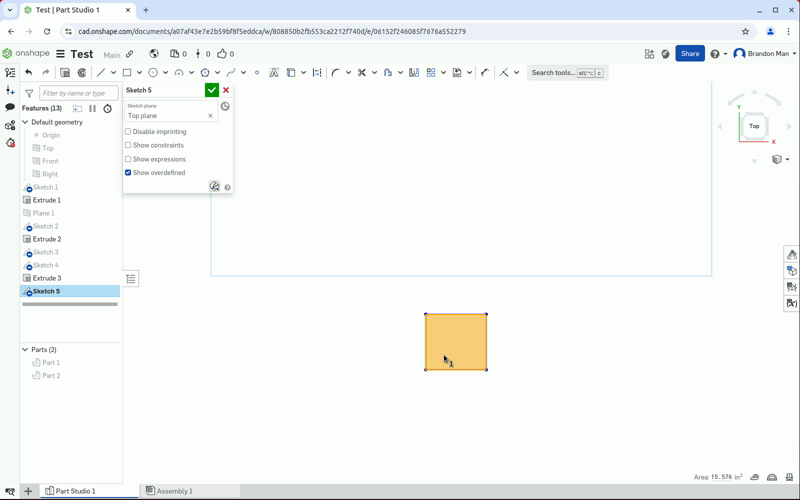
mouse_move(73, 352)
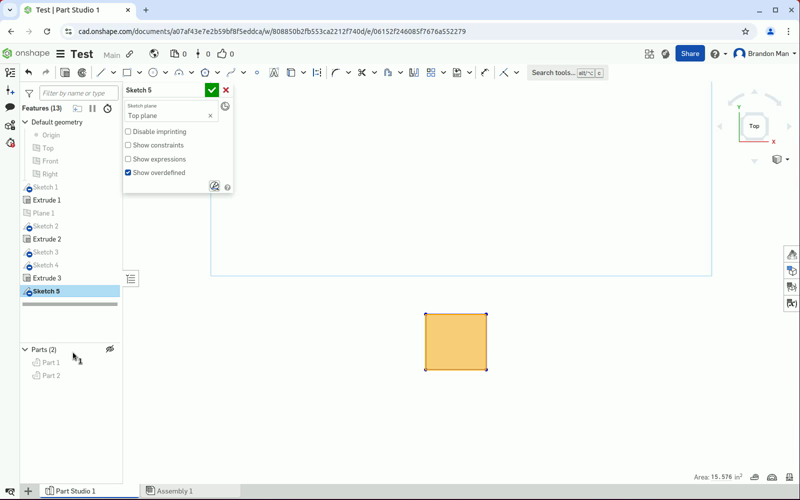
key(shift+y)
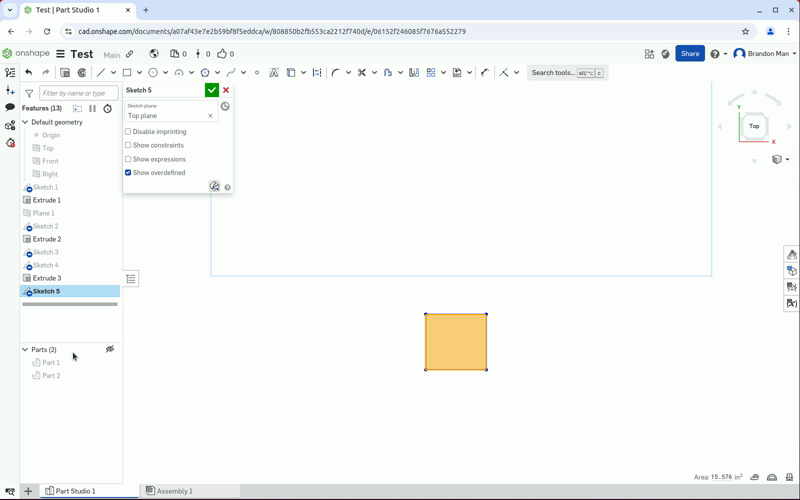
key(shift+e)
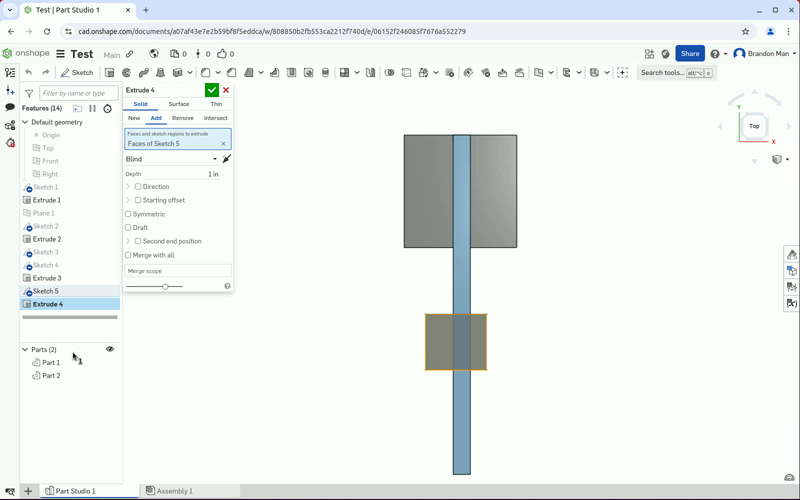
mouse_move(143, 106)
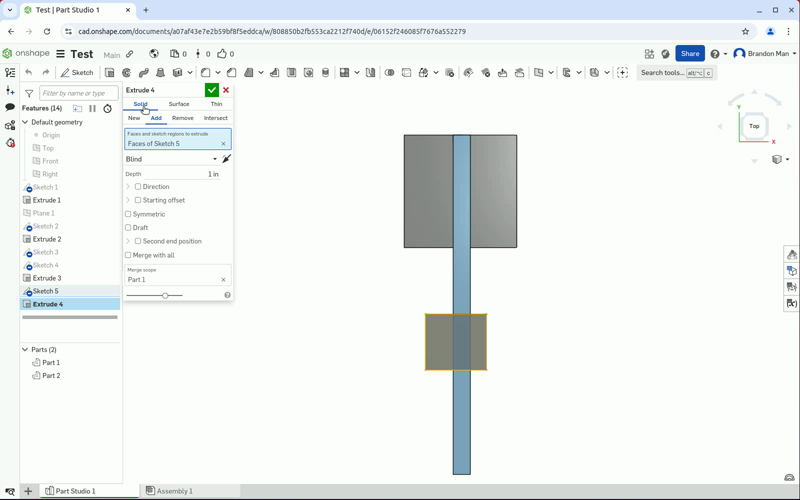
click(143, 106)
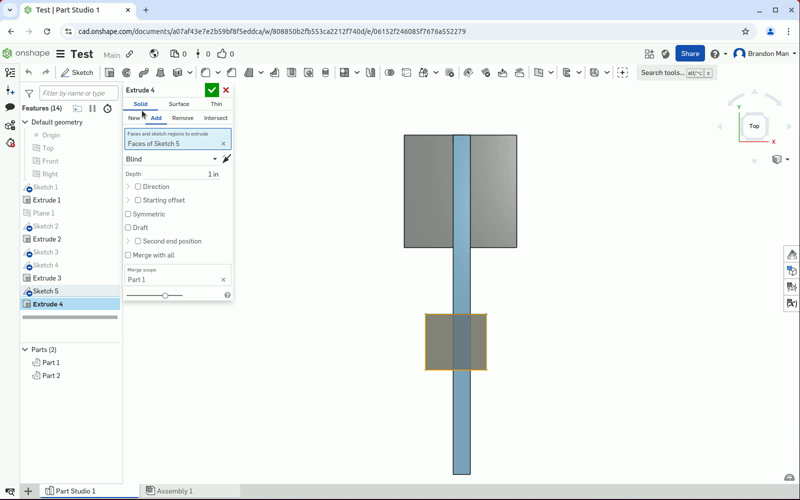
mouse_move(137, 120)
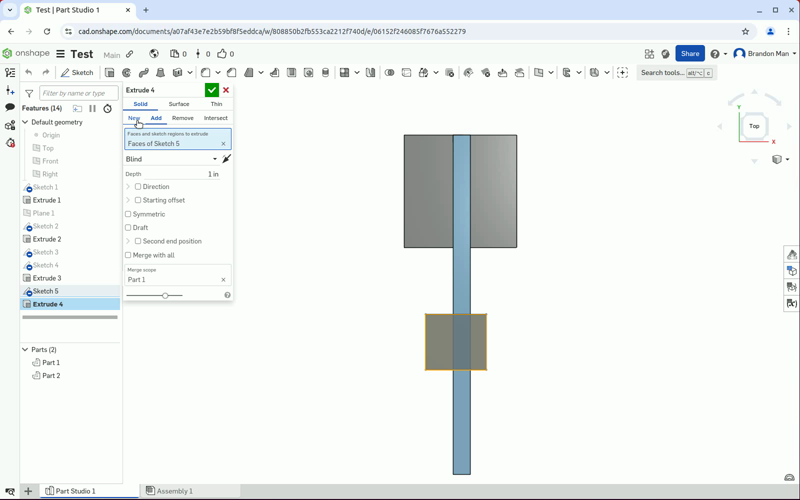
click(137, 120)
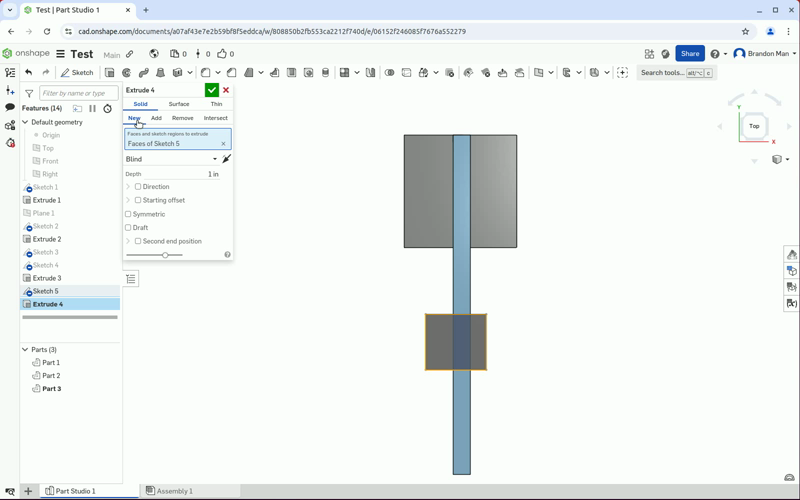
key(tab, 4)
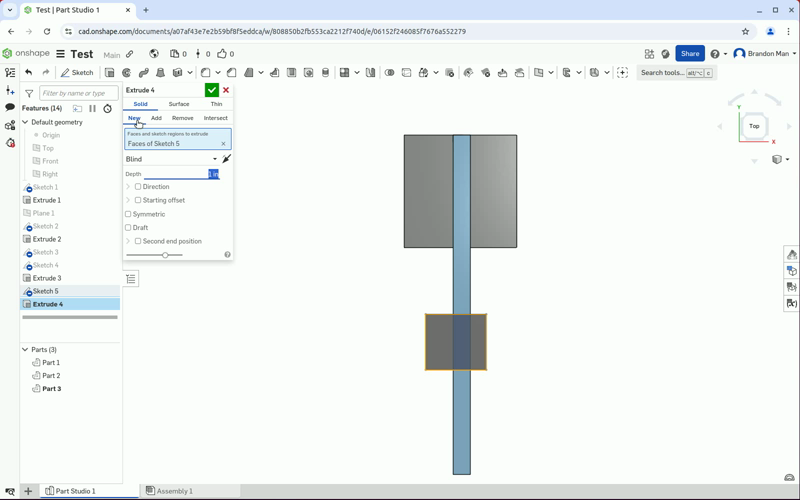
text(7.662)
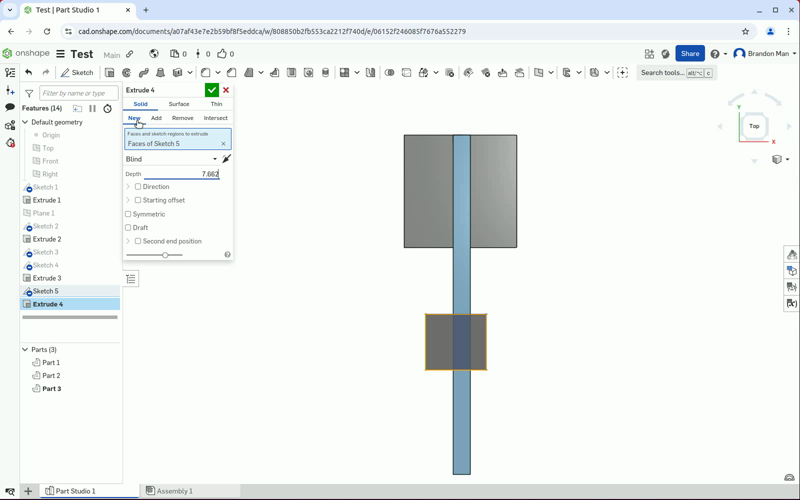
key(enter)
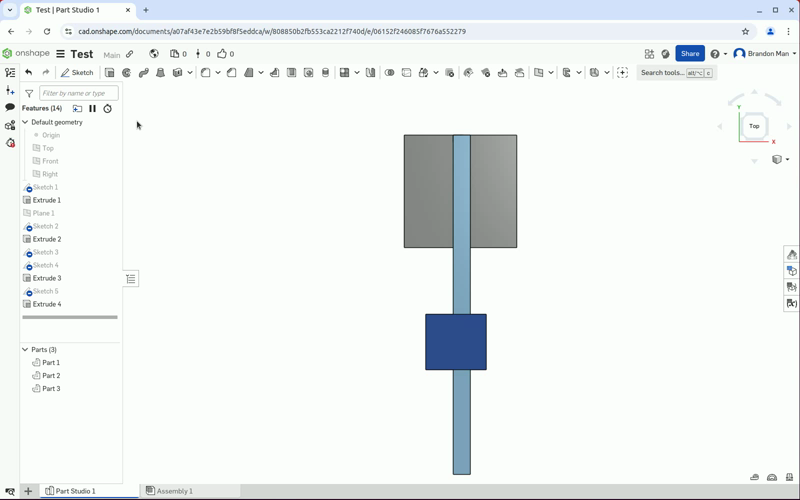
key(shift+h)
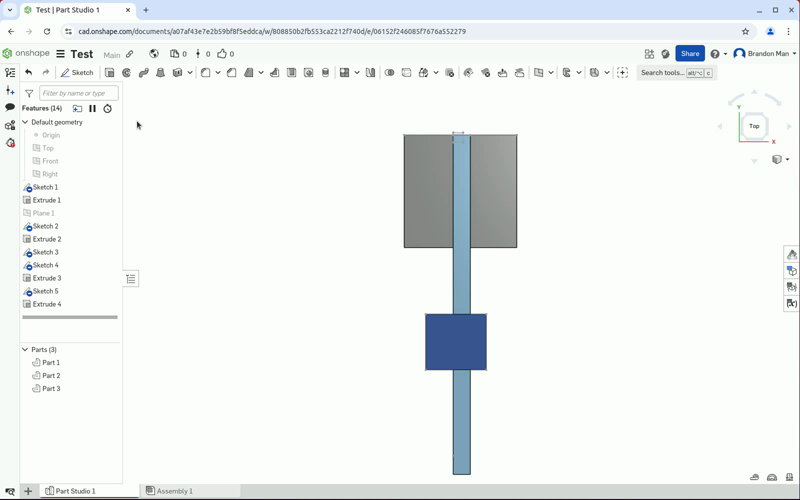
key(shift+h)
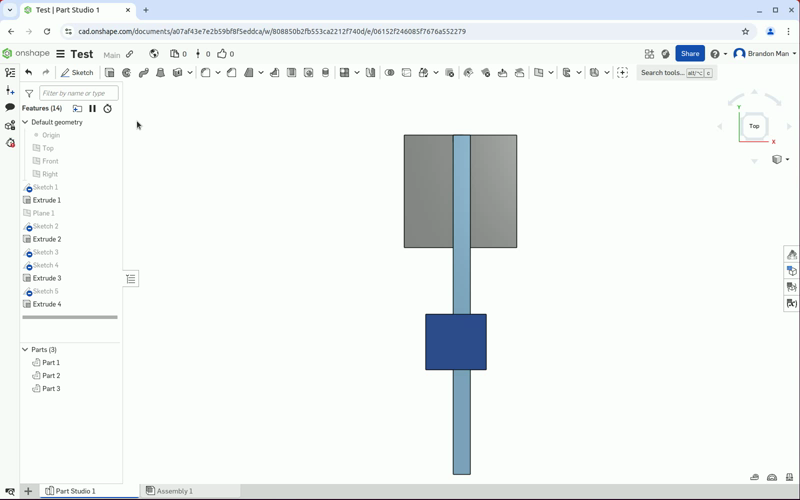
mouse_move(73, 189)
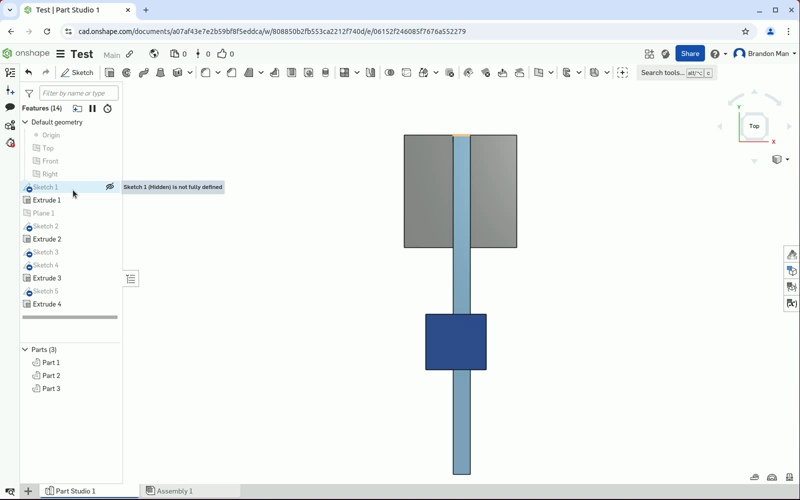
click(73, 189)
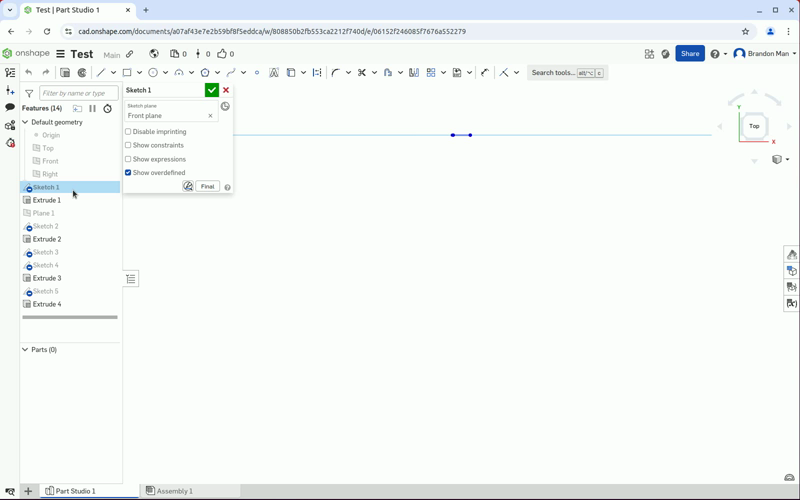
mouse_move(229, 92)
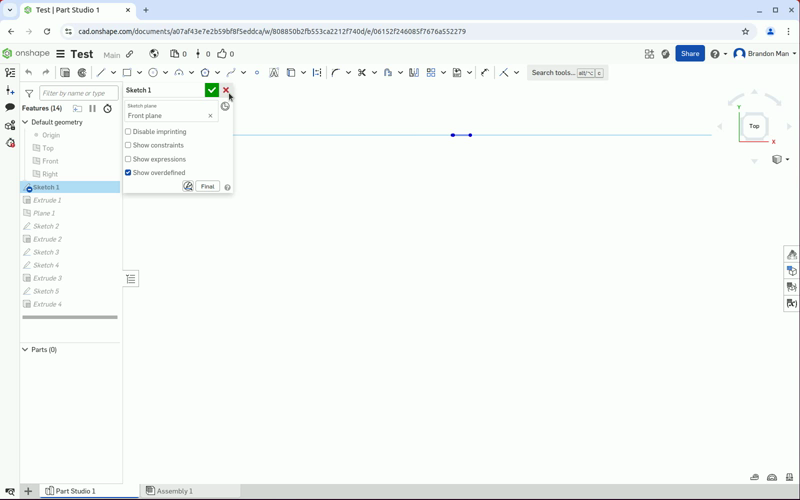
click(229, 92)
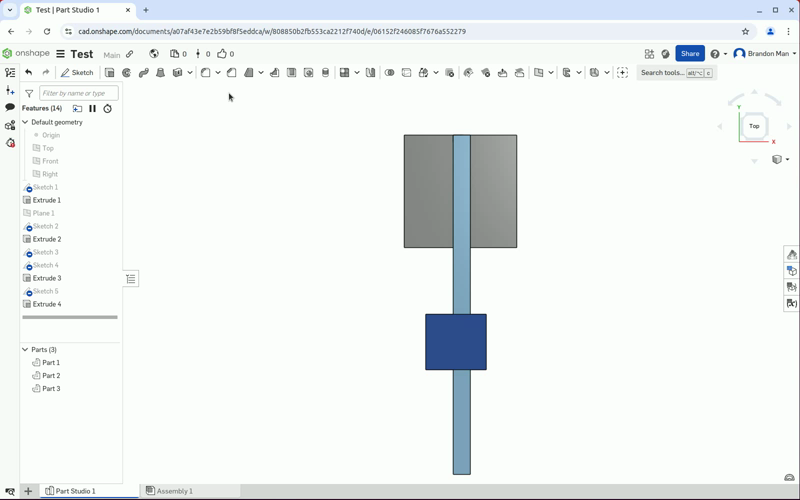
mouse_move(73, 352)
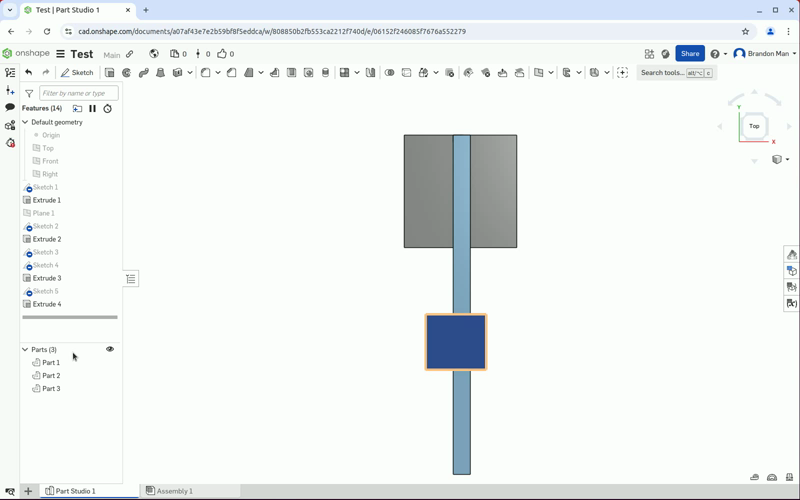
key(y)
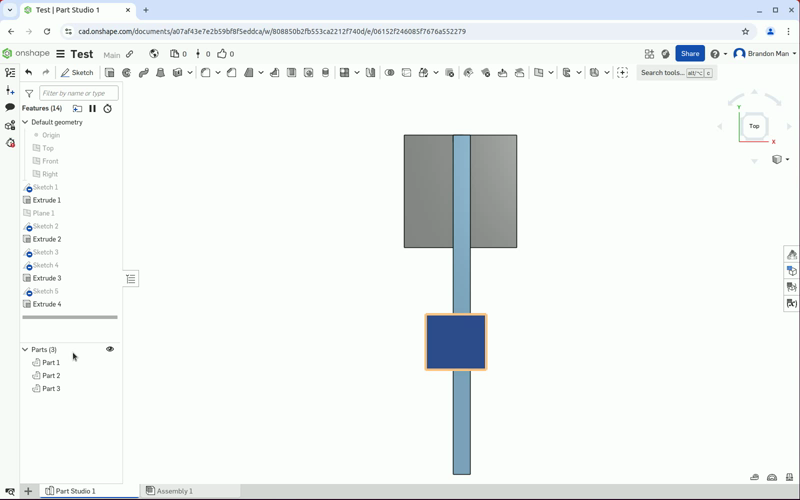
key(shift+p)
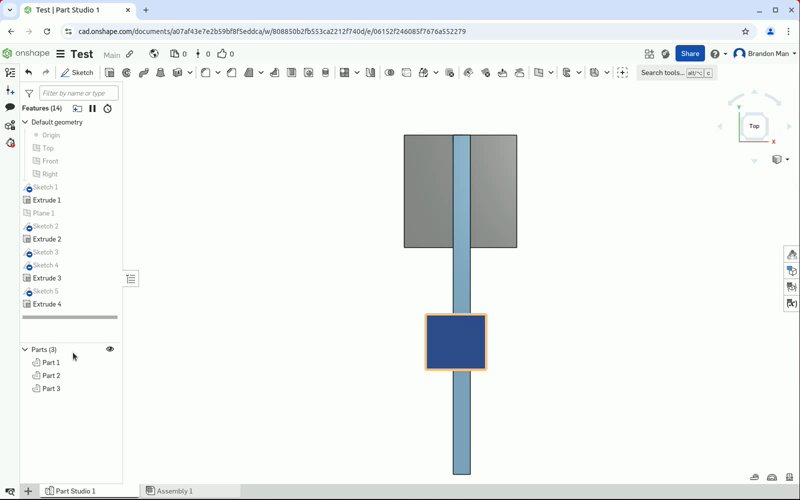
key(space)
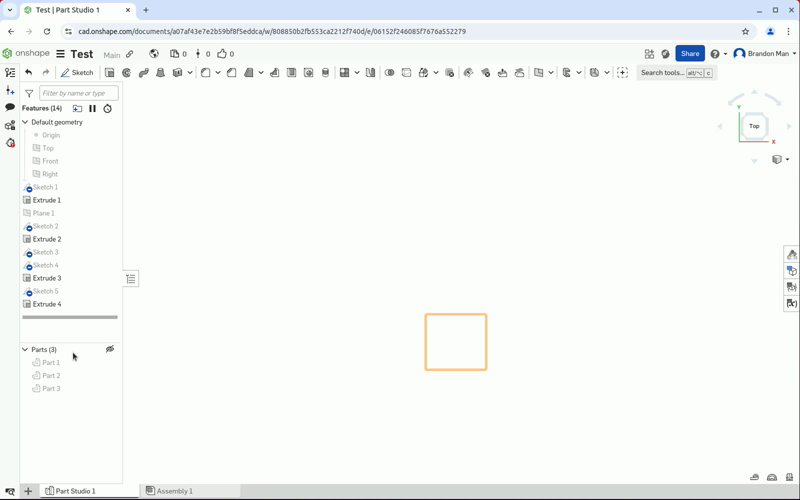
key_down(shift)
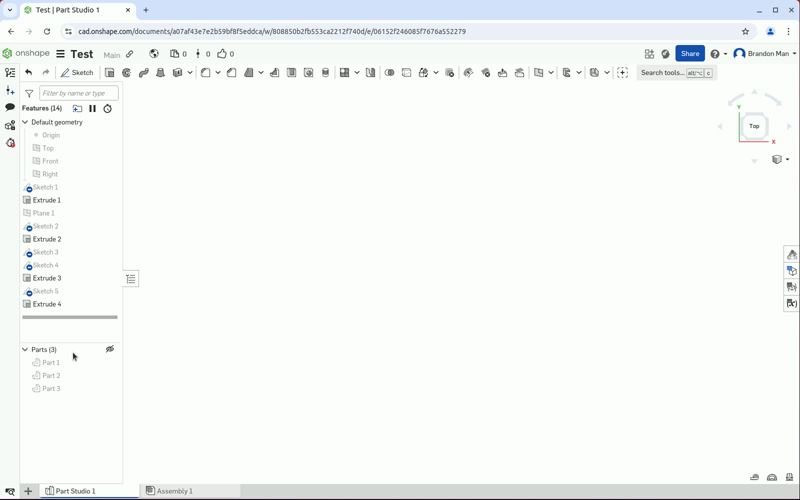
key(up)
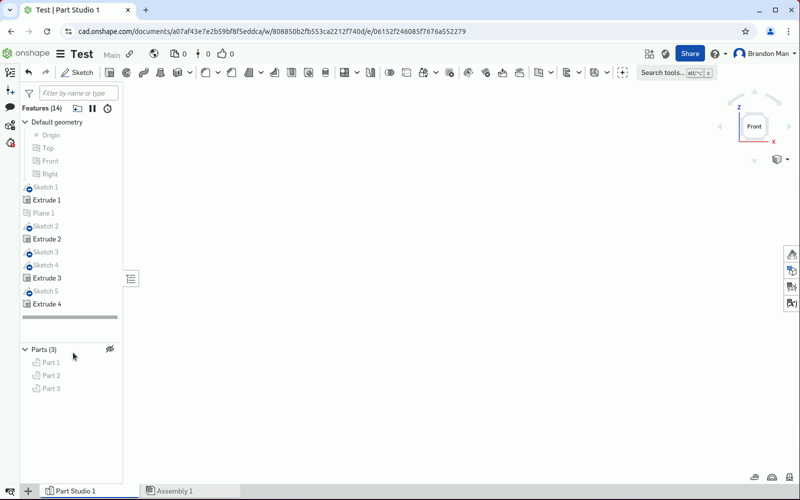
key_up(shift)
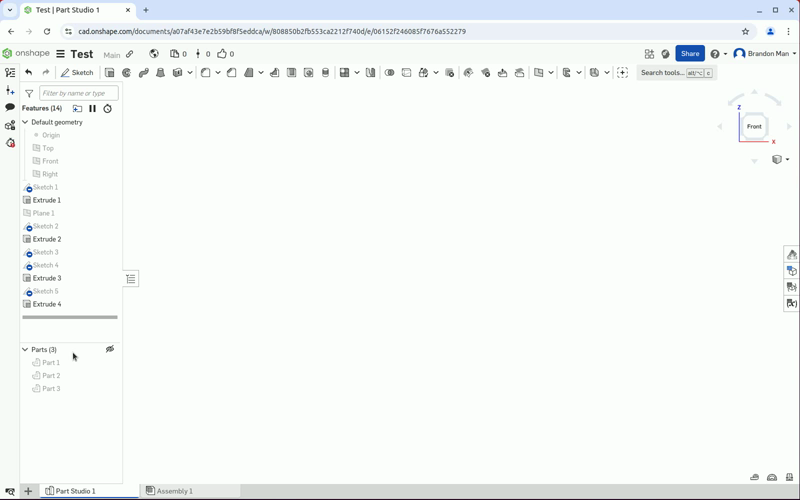
key(space)
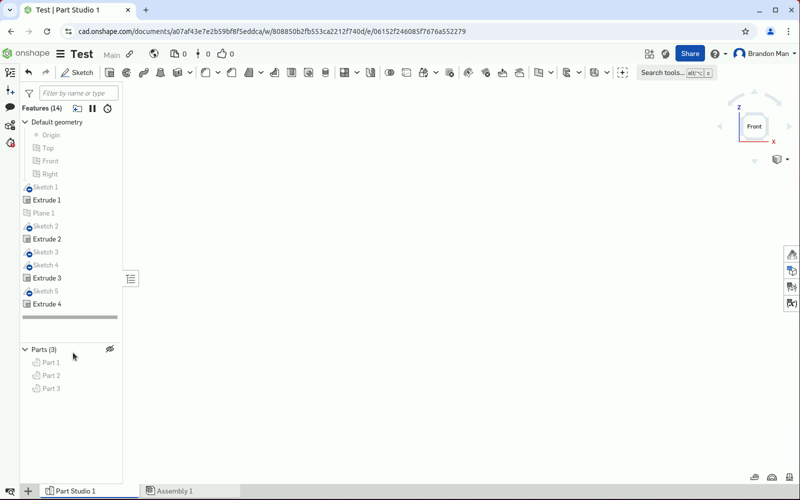
key_down(shift)
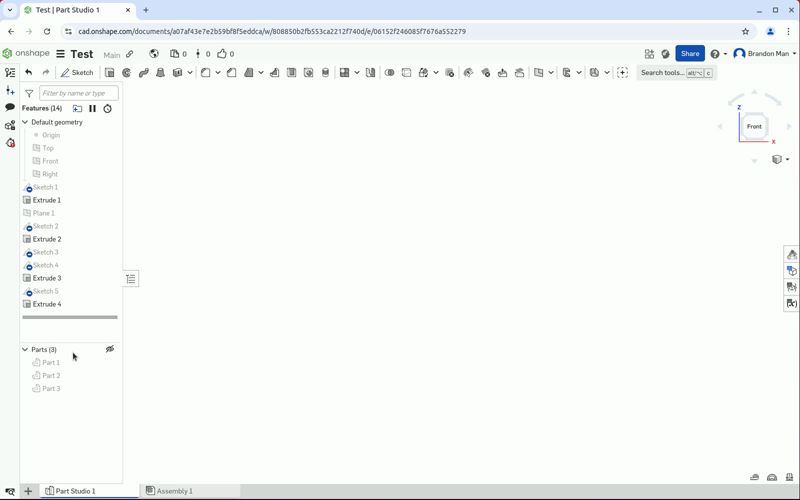
key(left)
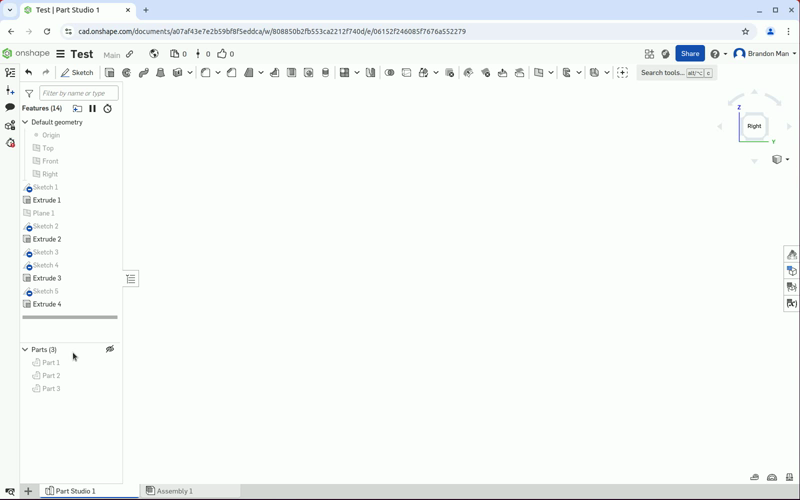
key_up(shift)
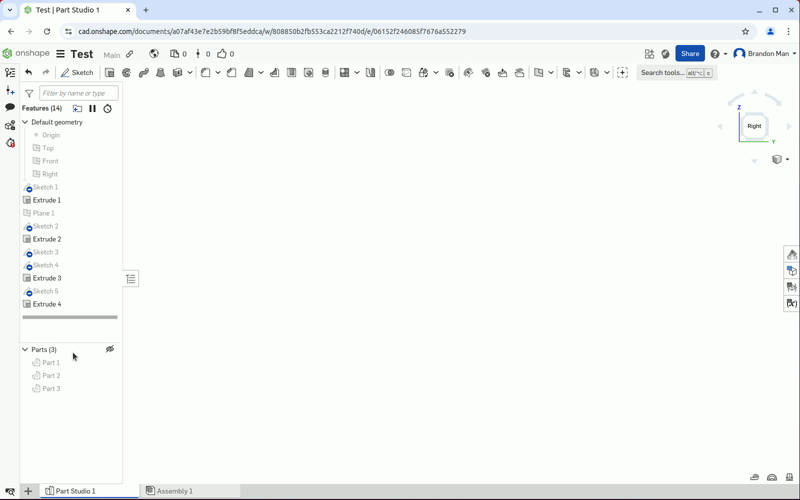
mouse_move(73, 352)
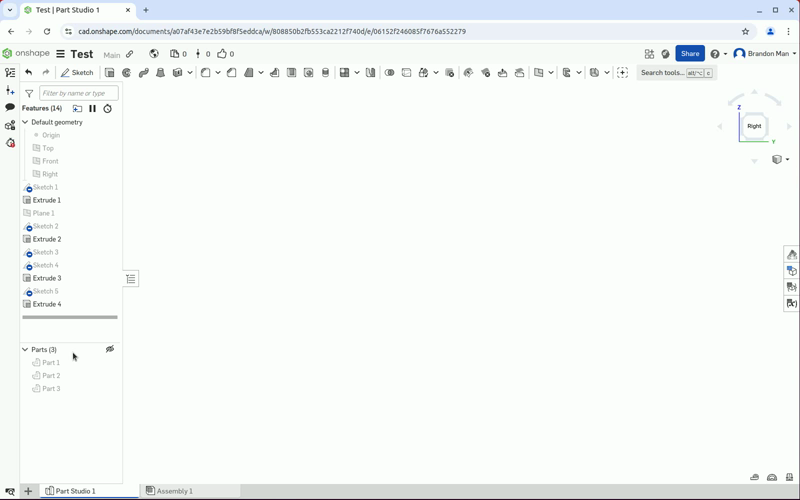
key(shift+y)
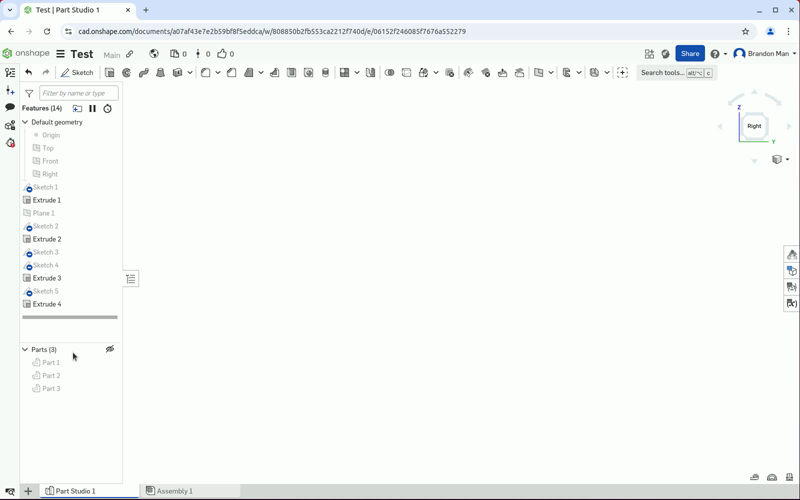
key(shift+s)
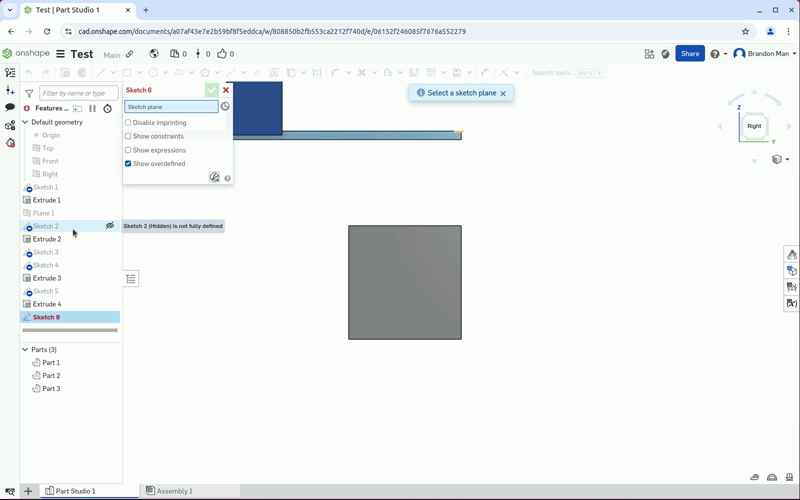
scroll(3)
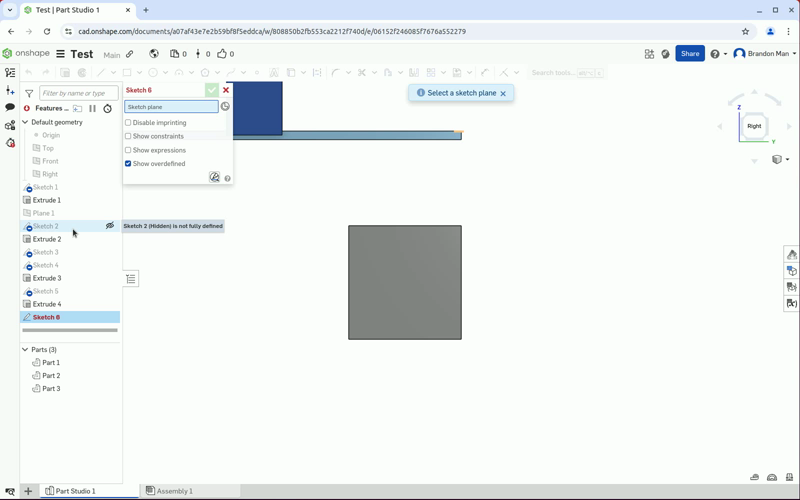
mouse_move(73, 176)
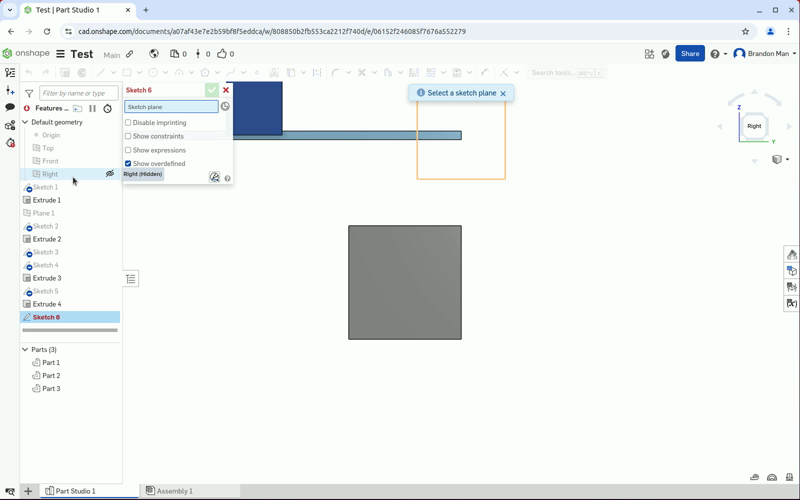
click(73, 176)
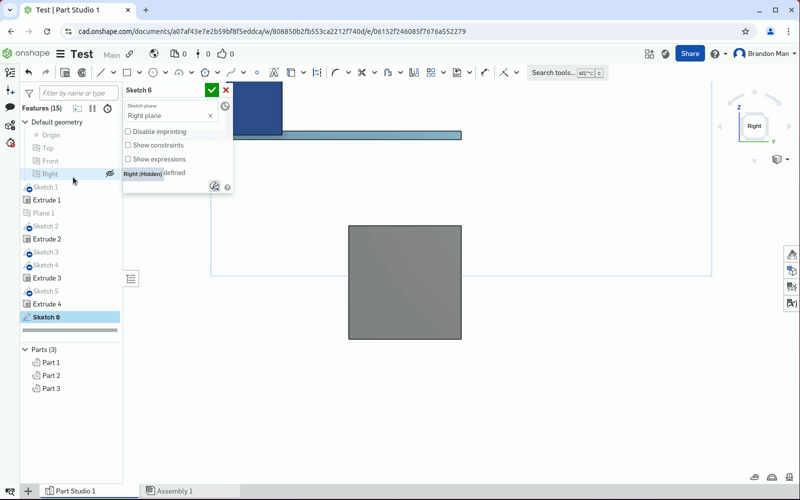
mouse_move(73, 352)
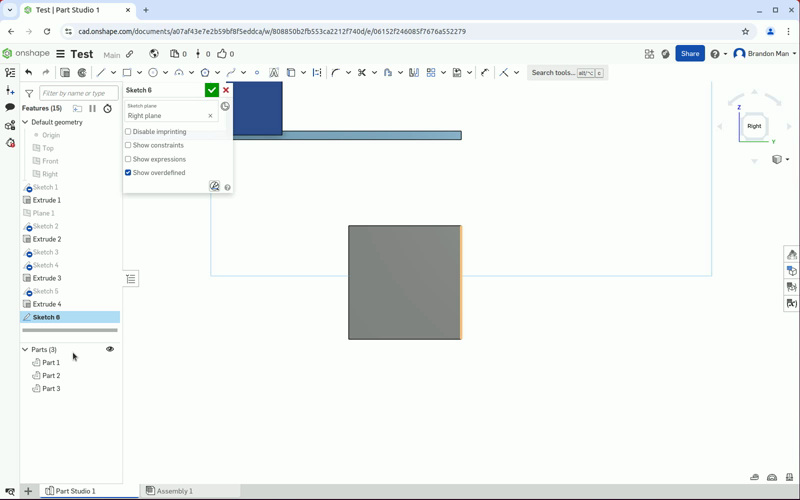
key(y)
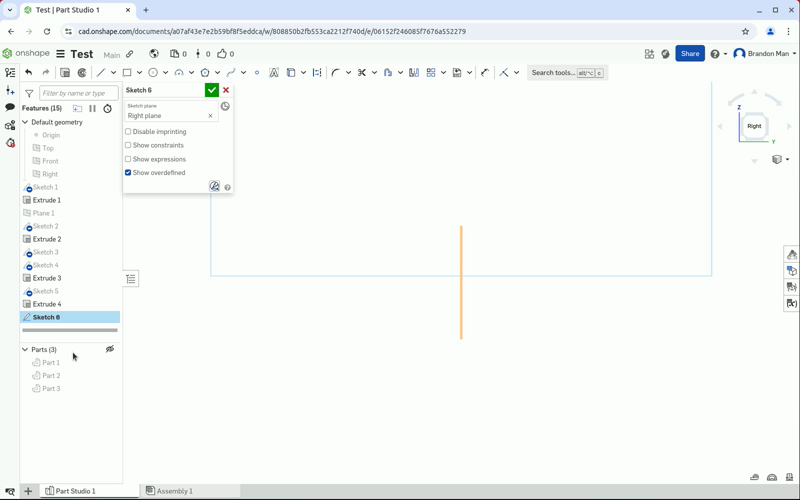
key(l)
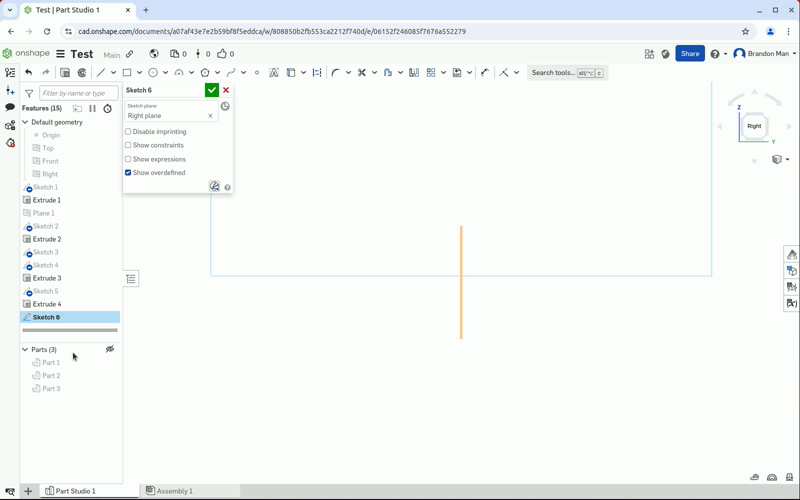
key_down(shift)
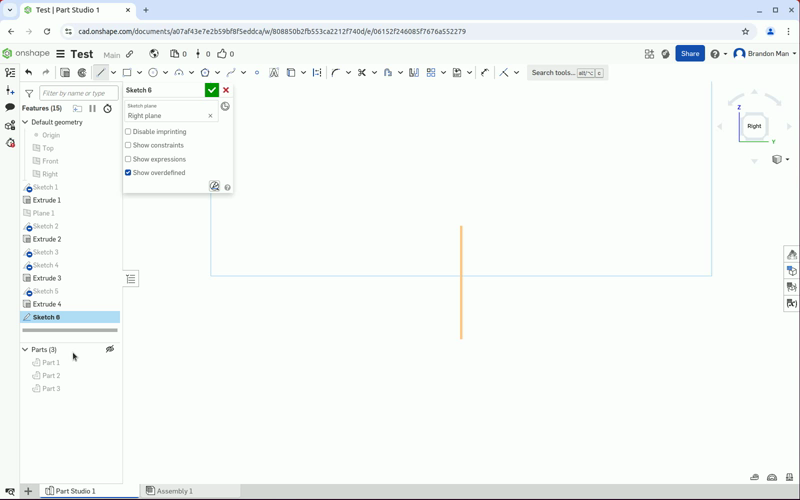
mouse_move(383, 307)
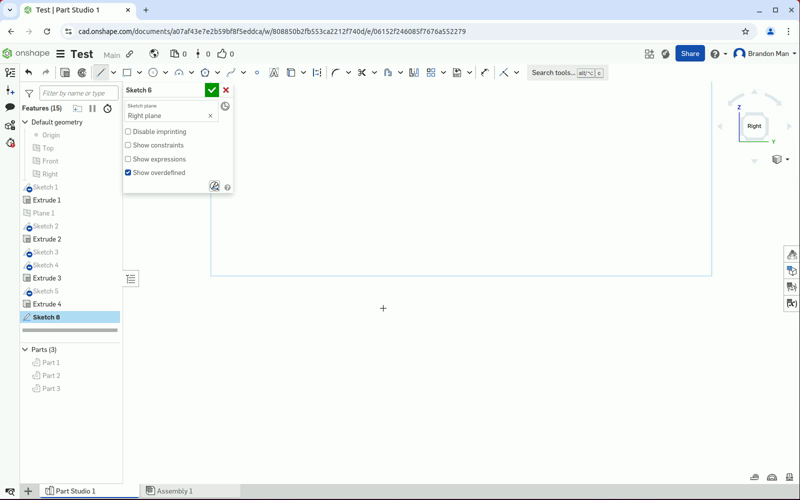
click(383, 307)
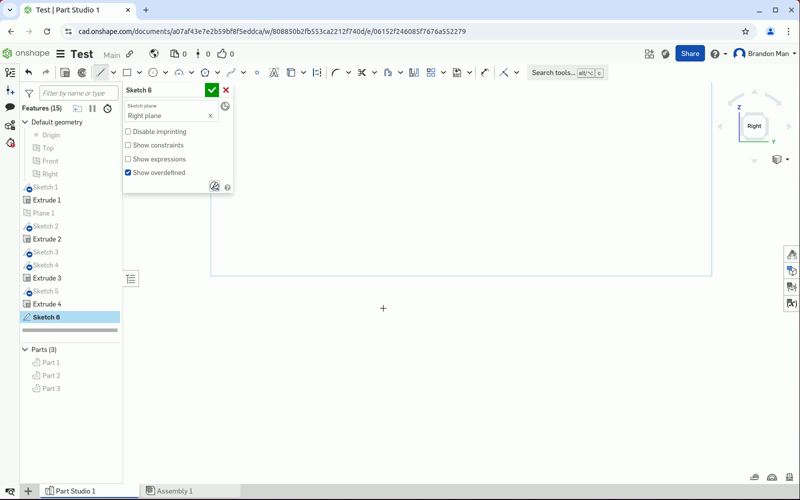
key_up(shift)
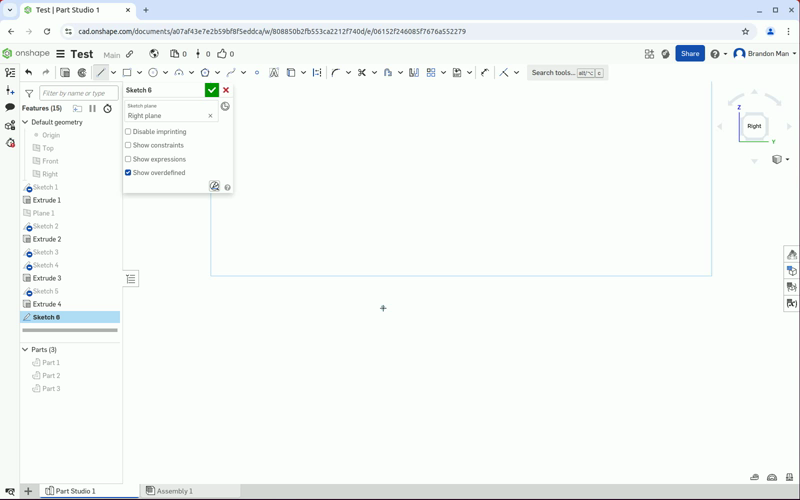
key_down(shift)
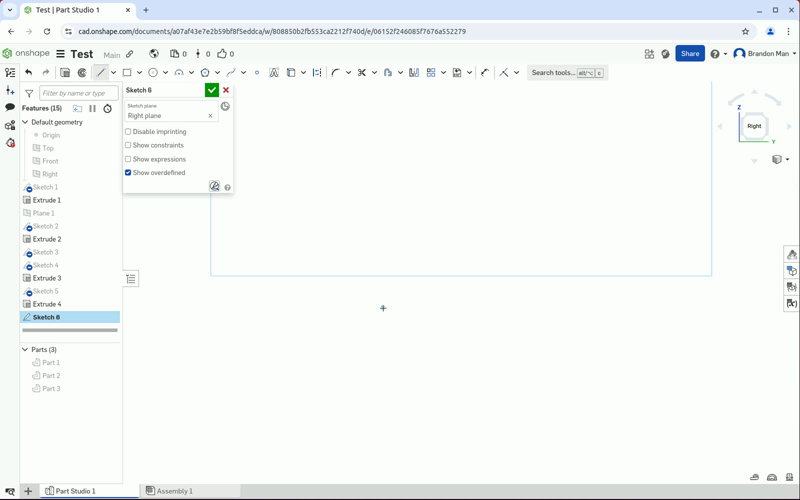
mouse_move(510, 307)
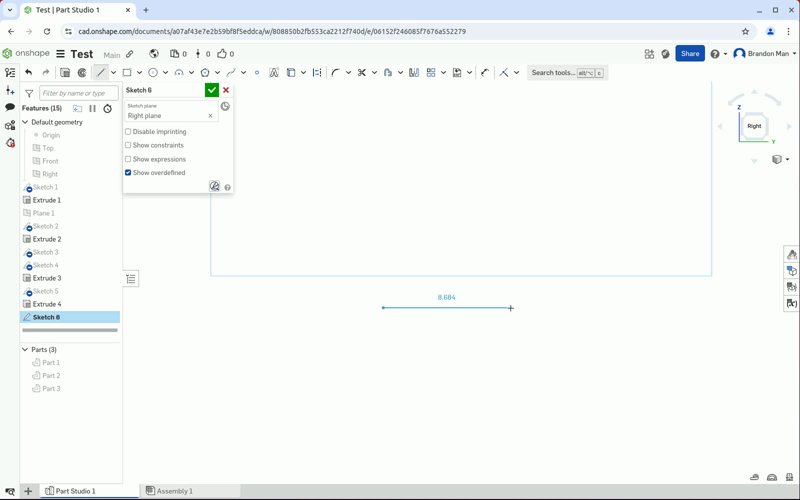
click(510, 307)
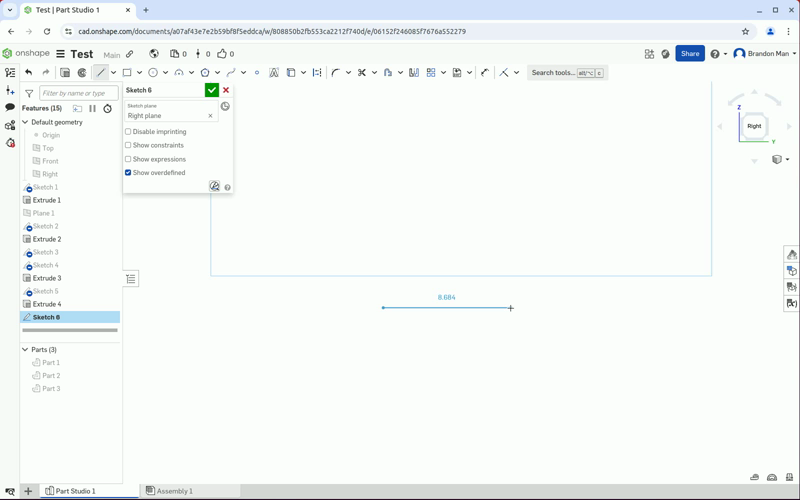
key_up(shift)
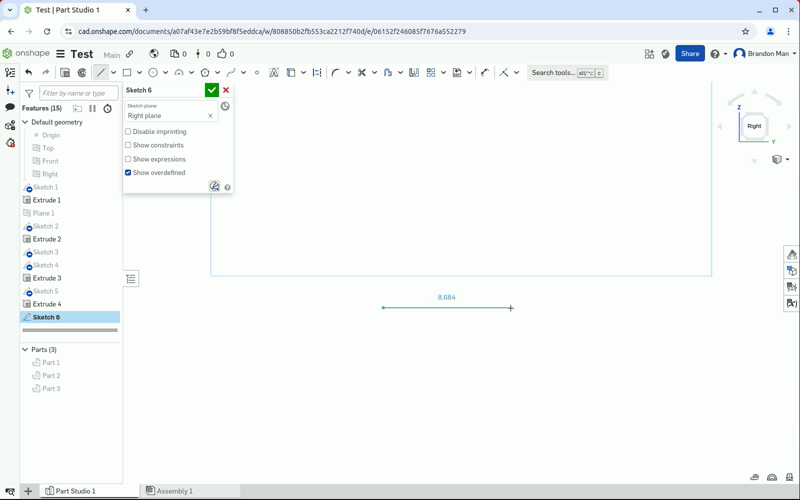
key_down(shift)
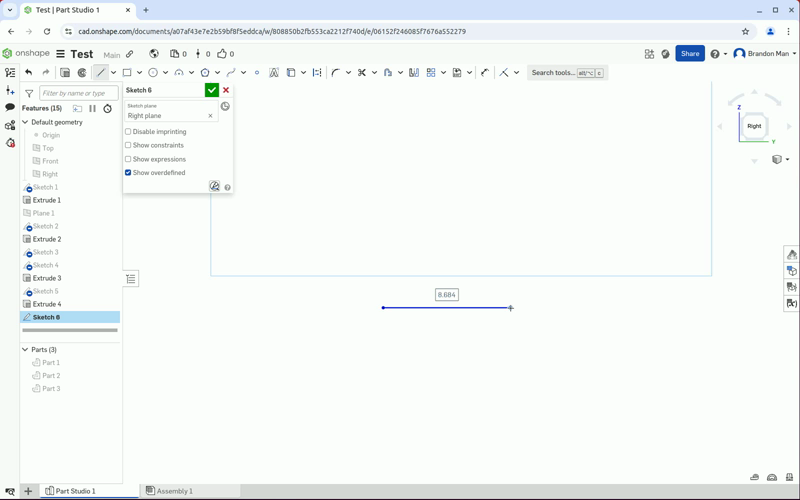
mouse_move(540, 307)
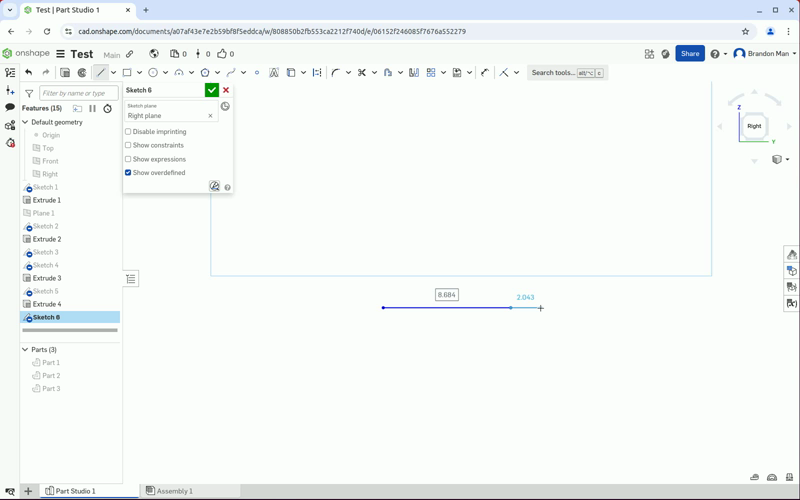
mouse_move(510, 275)
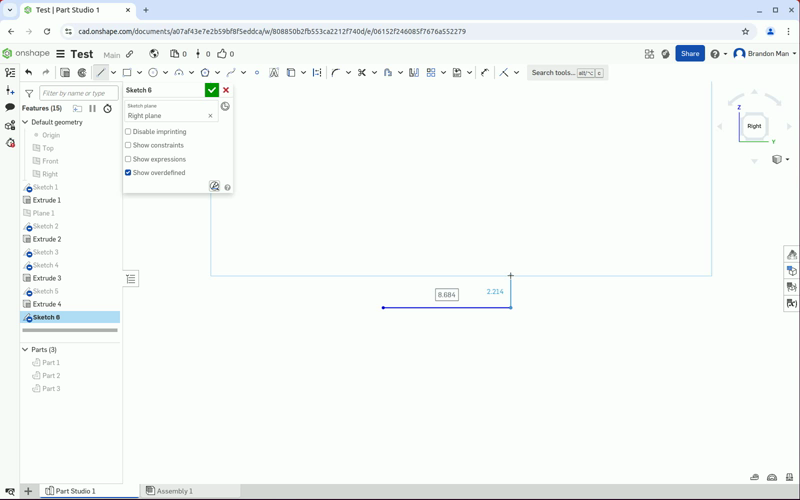
click(510, 275)
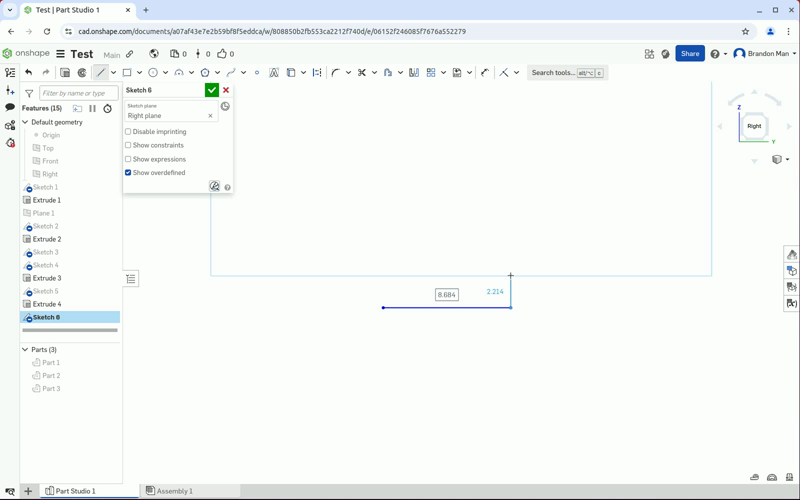
key_up(shift)
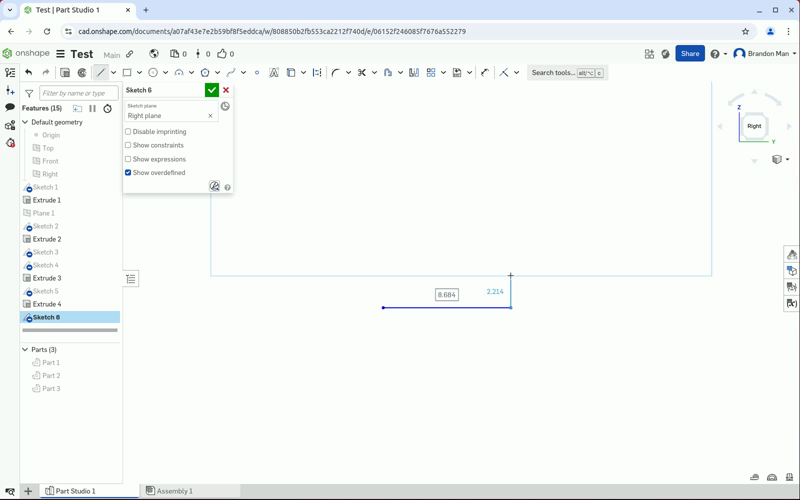
key_down(shift)
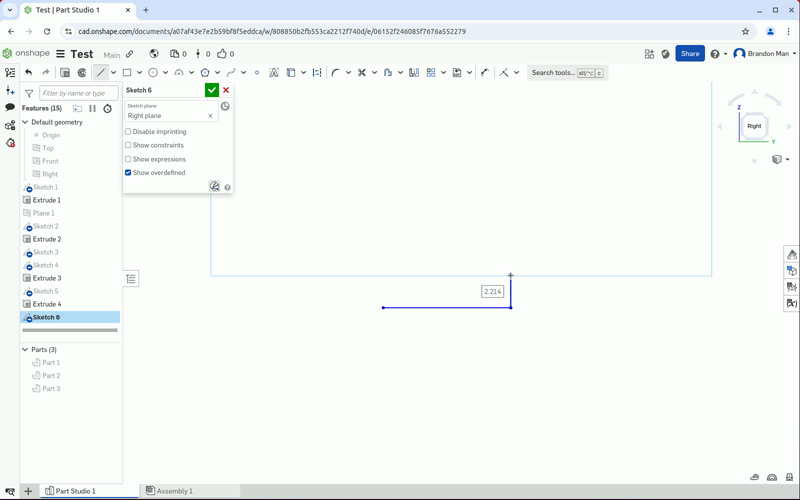
mouse_move(383, 275)
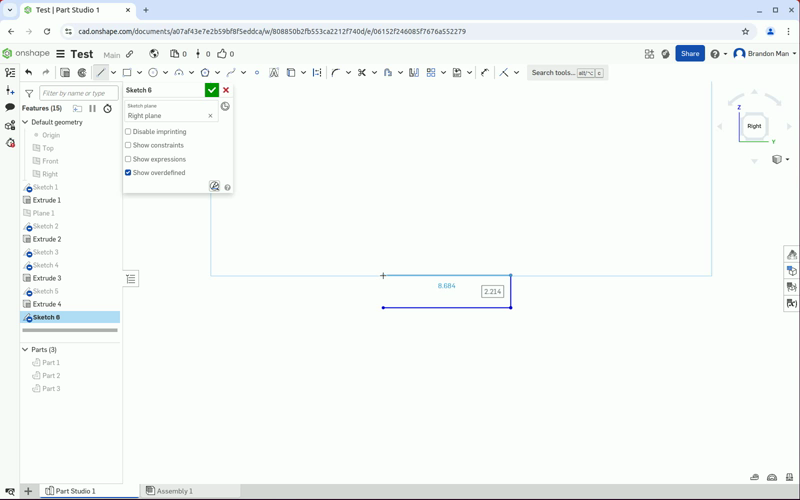
click(383, 275)
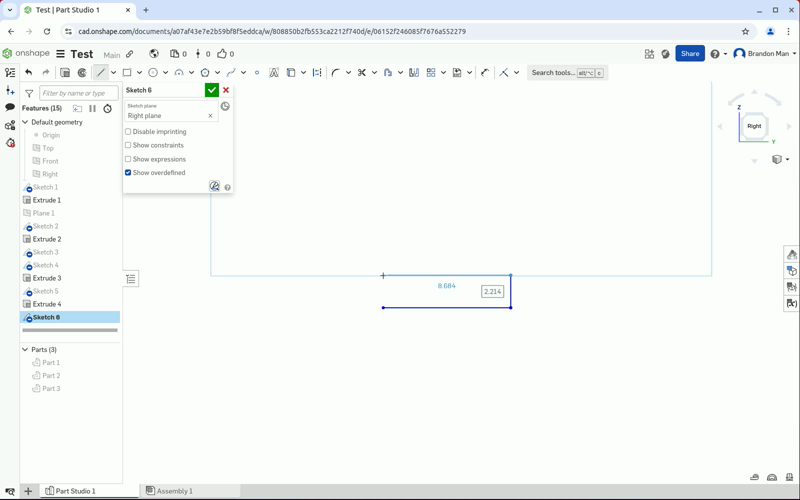
key_up(shift)
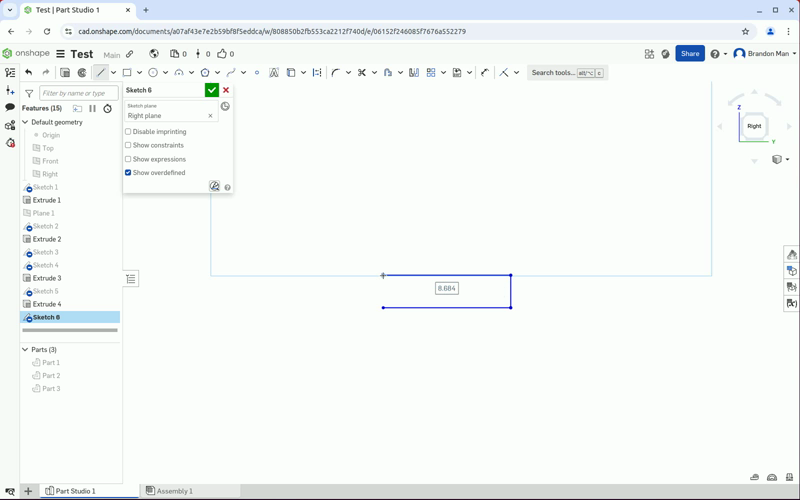
mouse_move(413, 275)
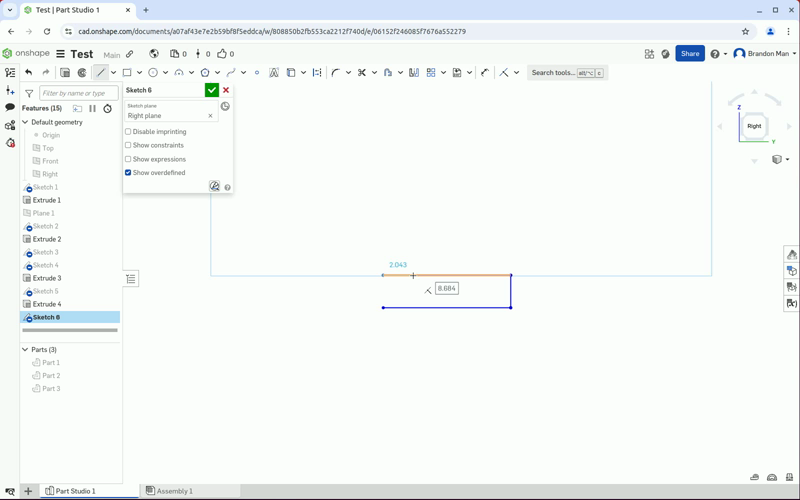
key_down(shift)
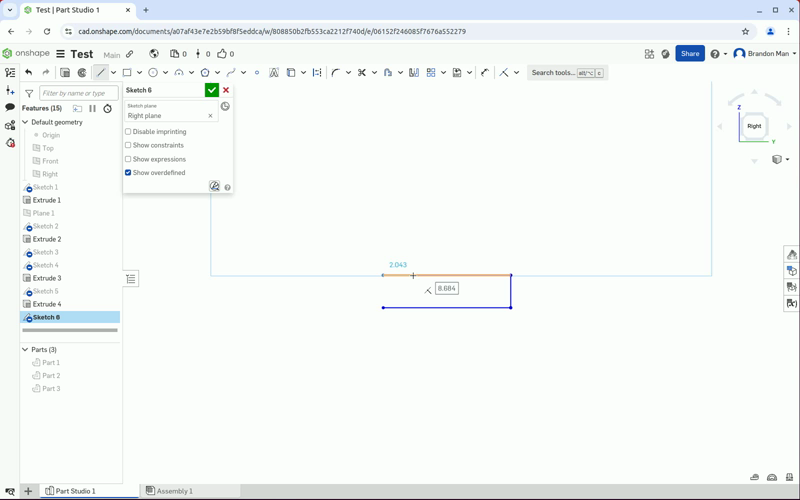
mouse_move(383, 307)
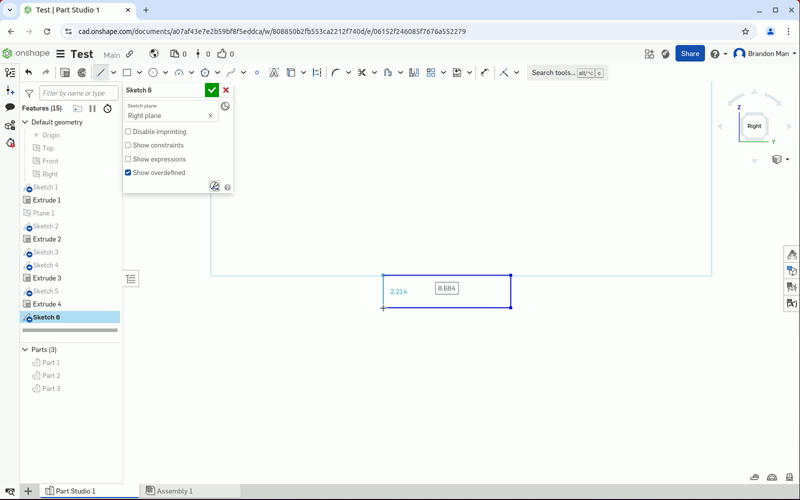
key_up(shift)
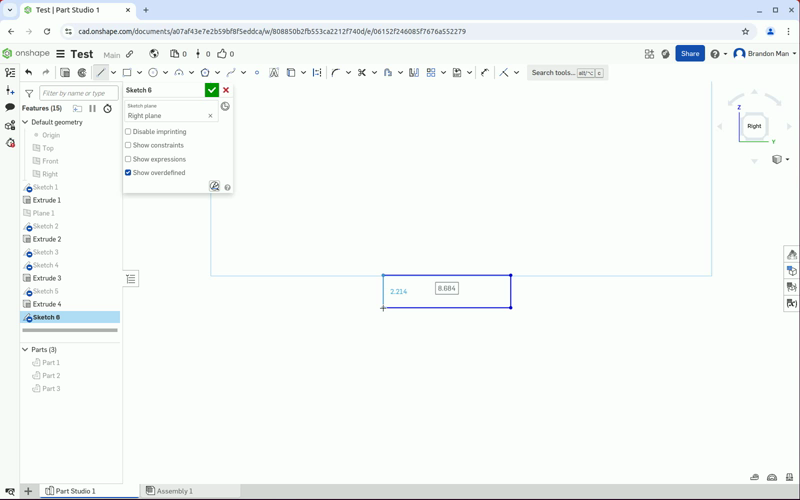
click(383, 307)
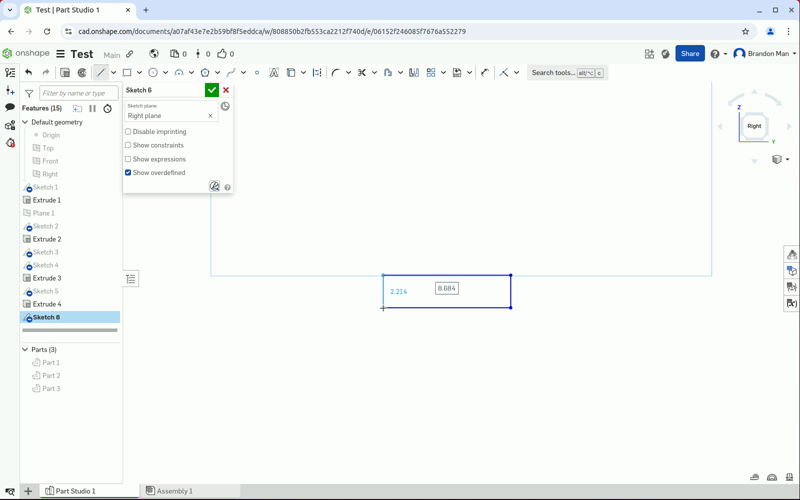
key(esc)
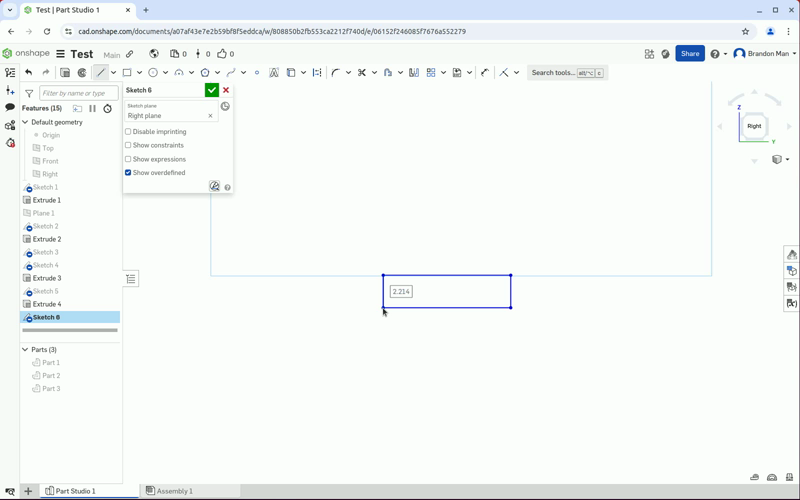
mouse_move(477, 291)
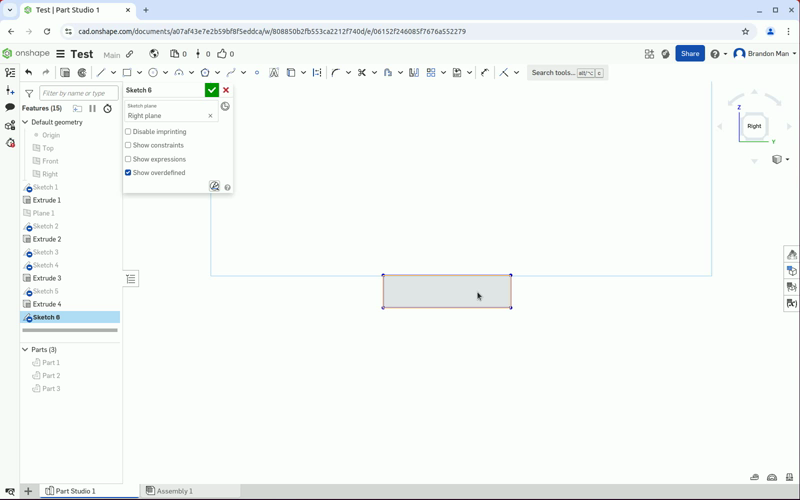
click(477, 291)
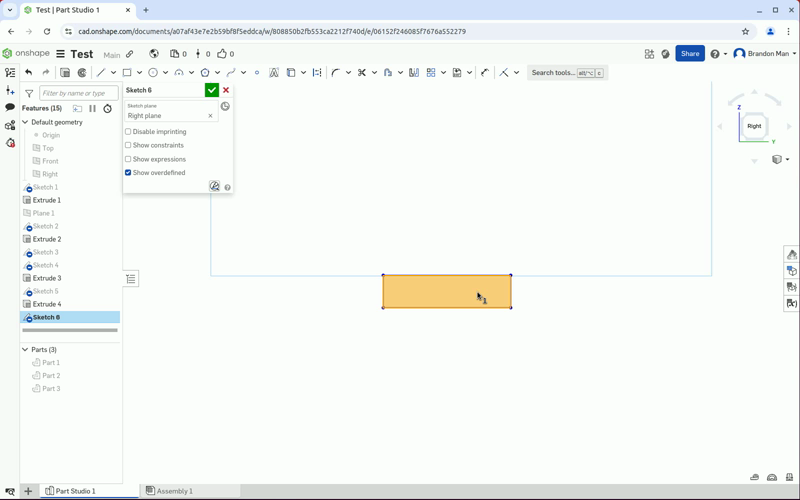
mouse_move(73, 352)
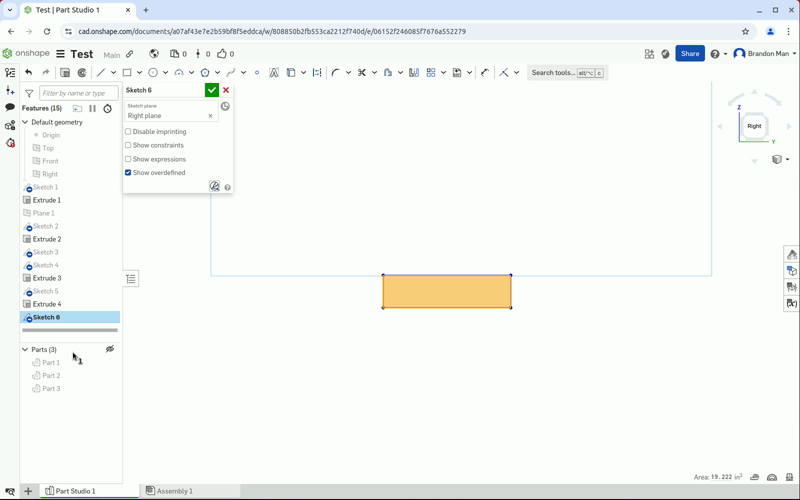
key(shift+y)
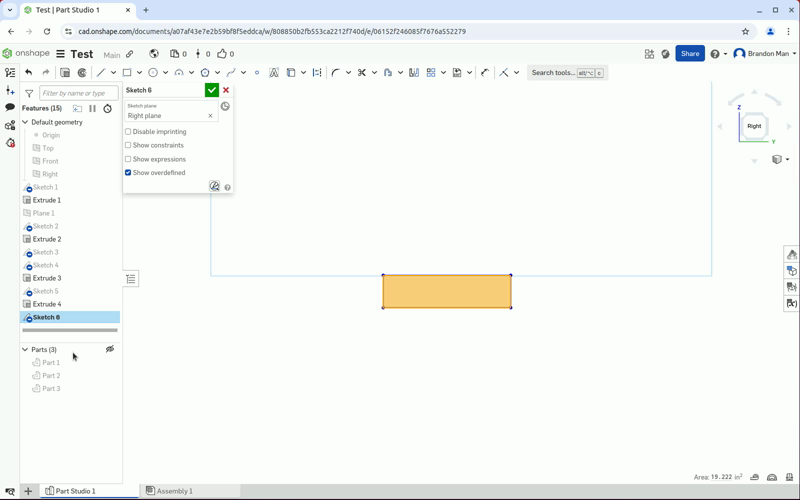
key(shift+e)
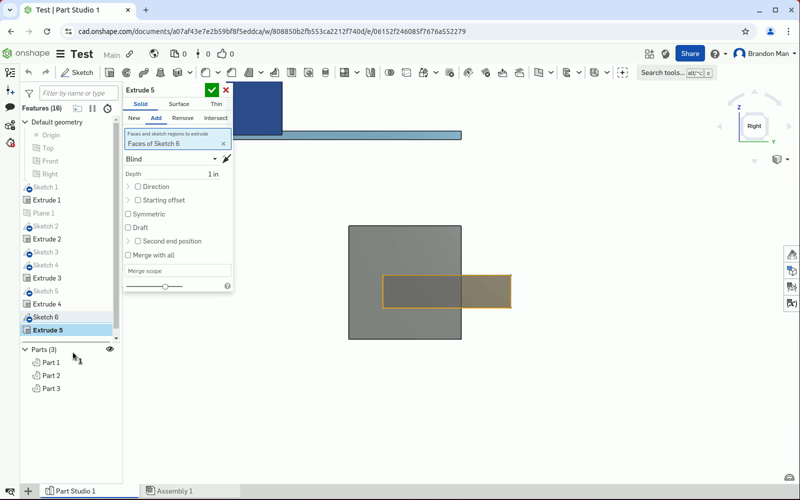
mouse_move(143, 106)
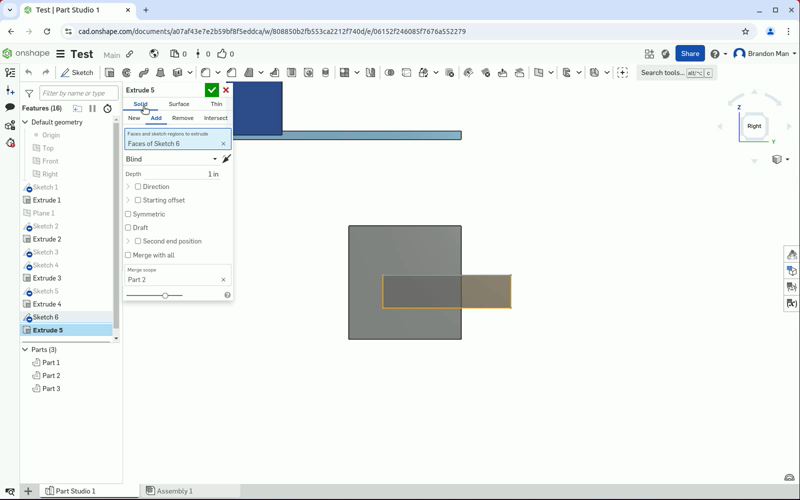
click(143, 106)
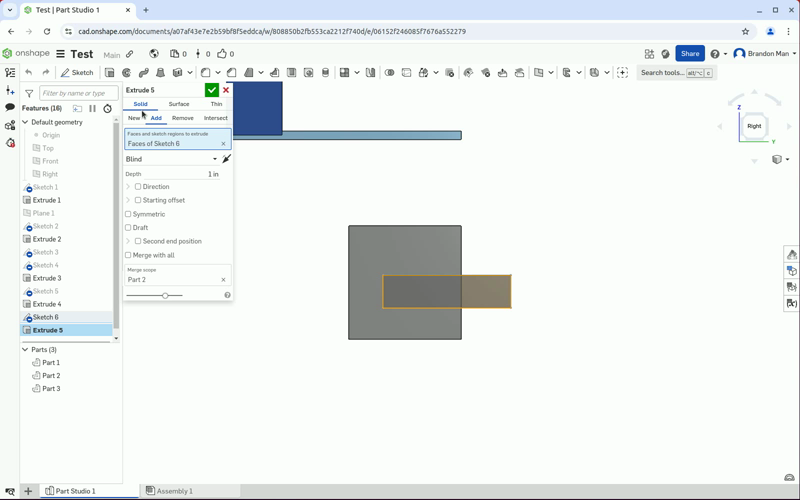
mouse_move(137, 120)
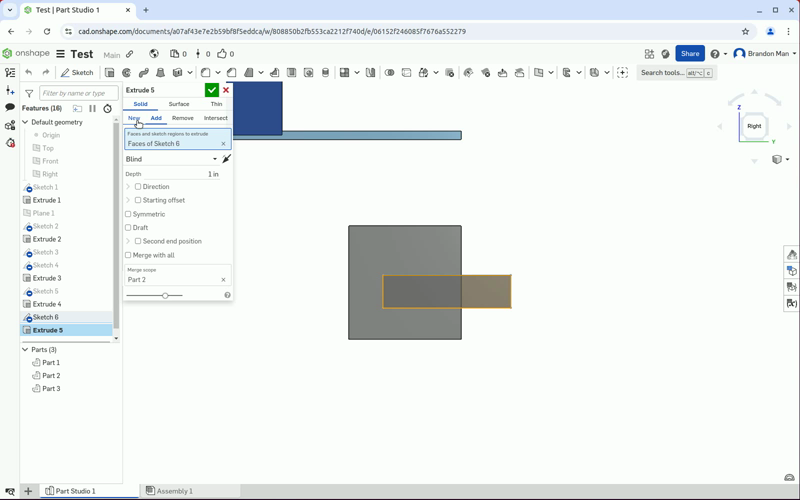
click(137, 120)
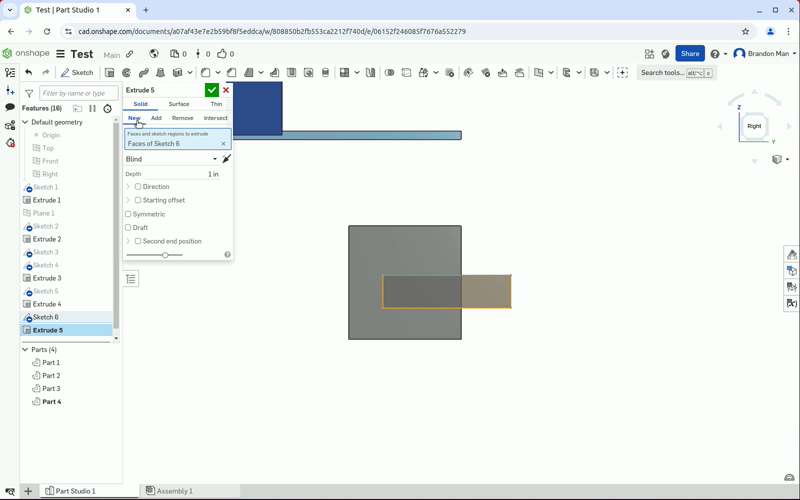
key(tab, 4)
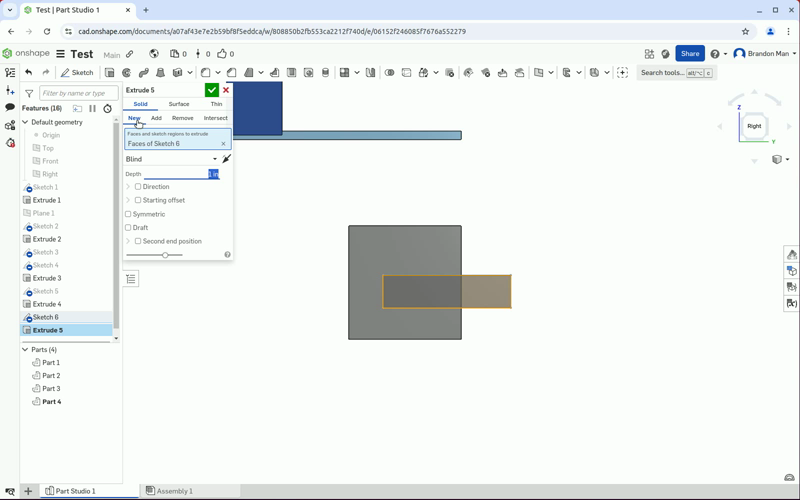
text(6.146)
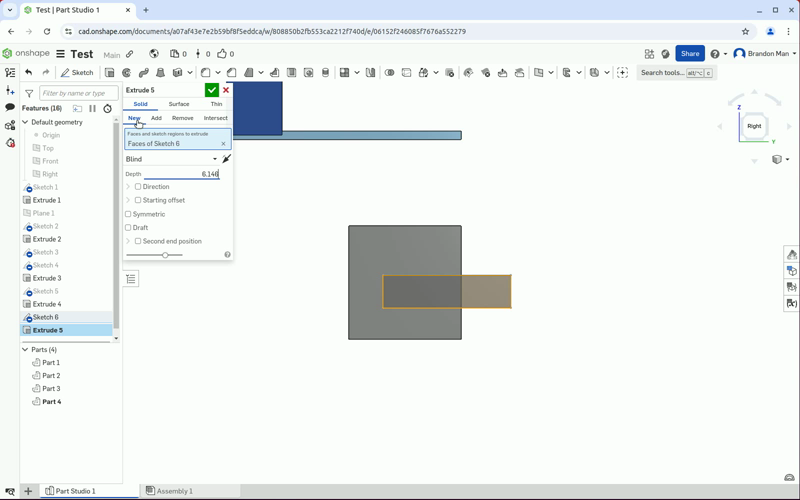
key(enter)
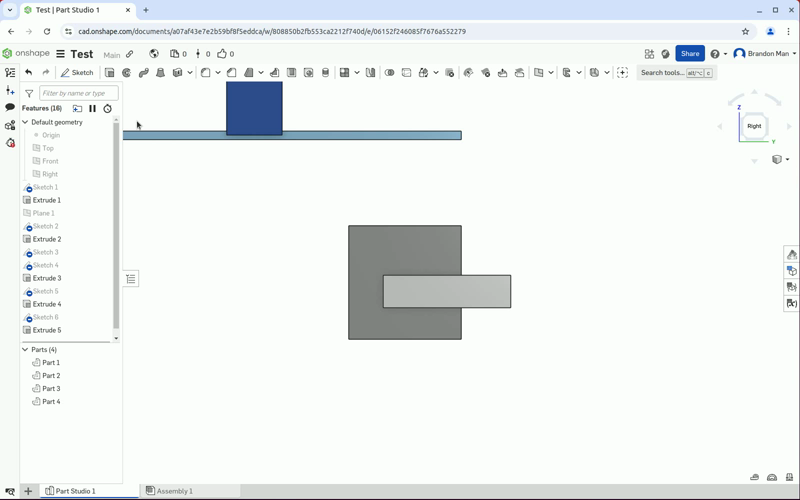
key(shift+h)
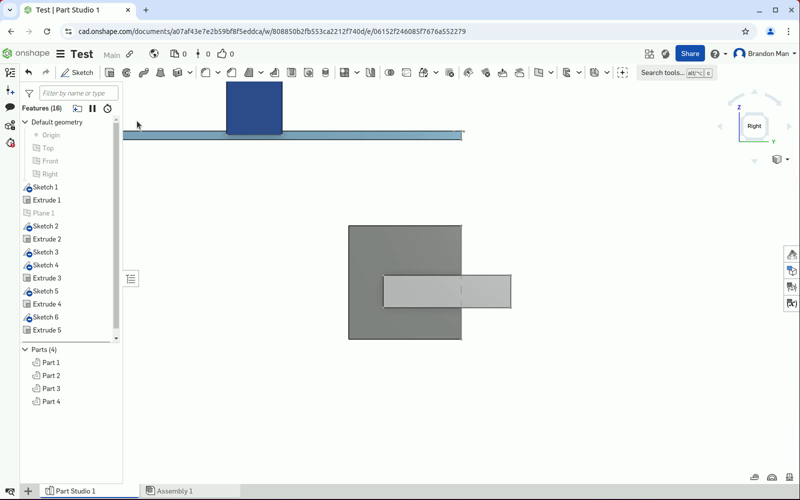
key(shift+h)
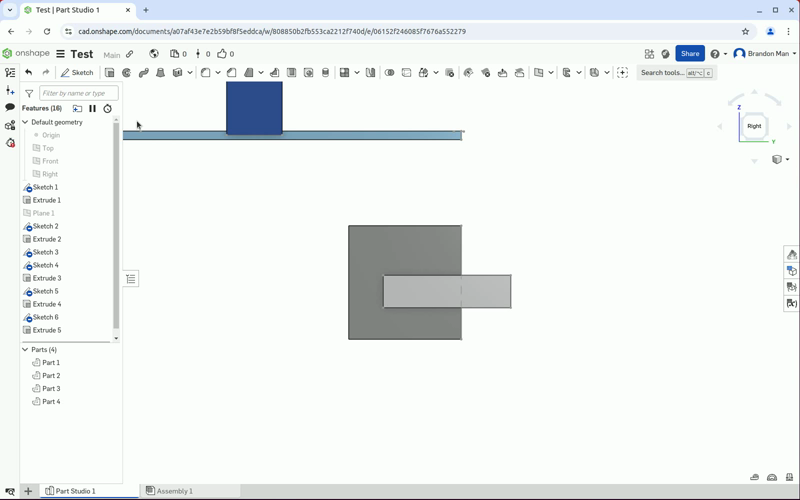
key(shift+7)
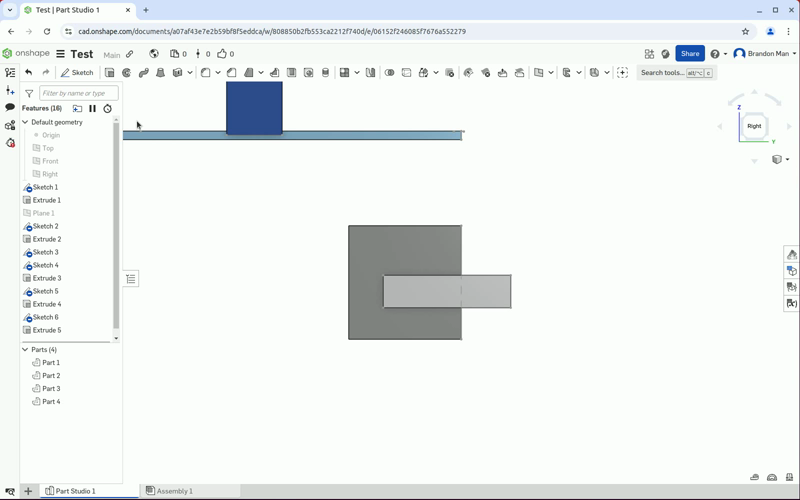
key(right, 2)
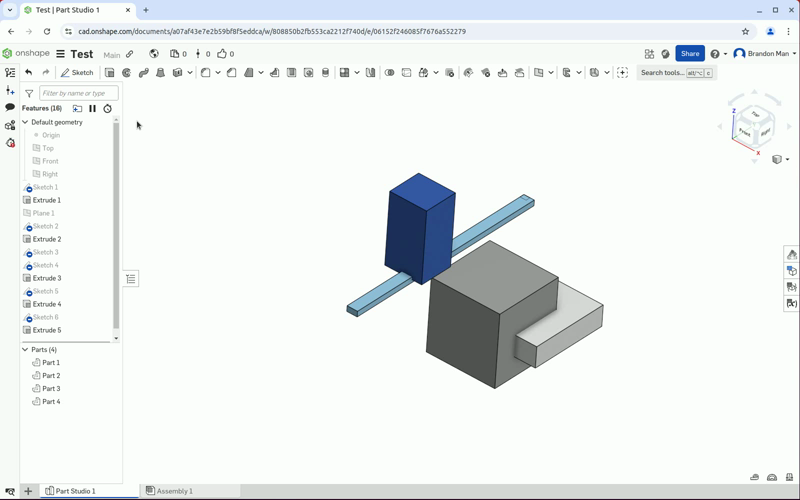
key(down, 2)
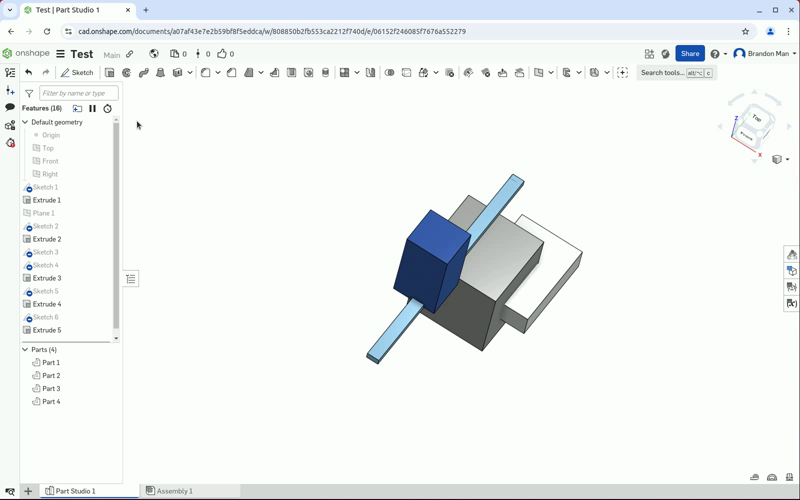
key(up, 2)
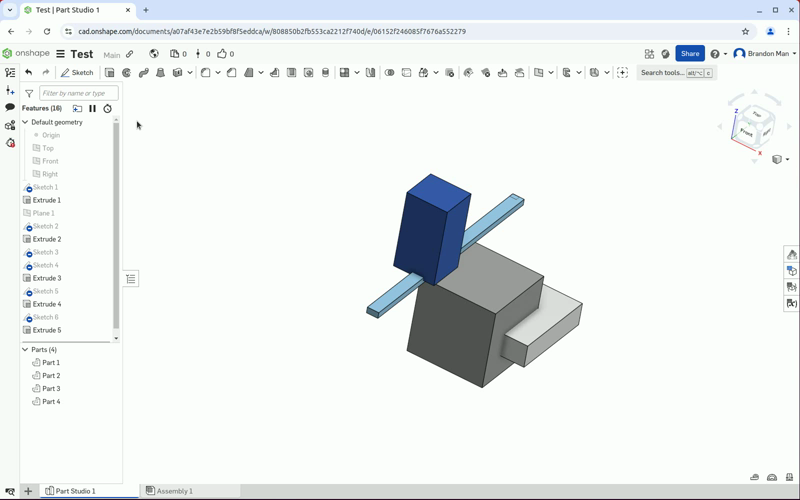
key(left, 2)
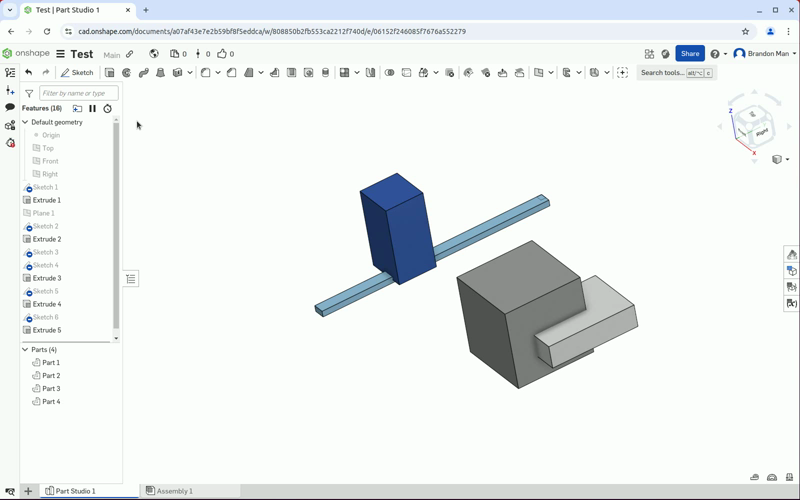
mouse_move(69, 189)
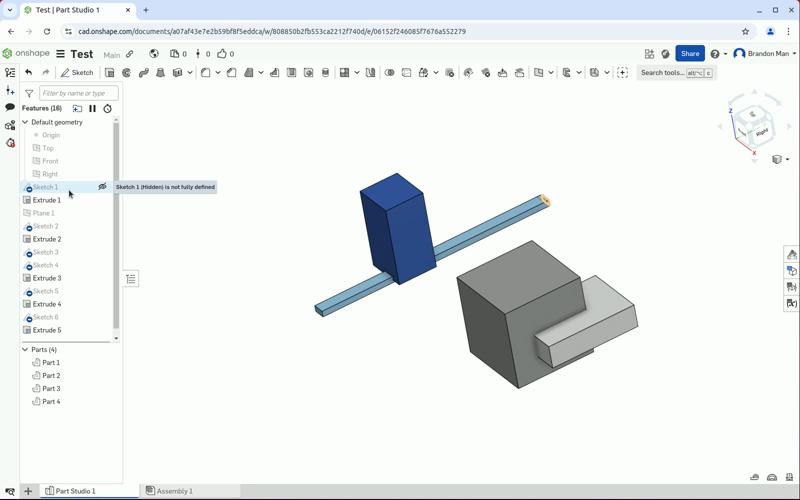
click(69, 189)